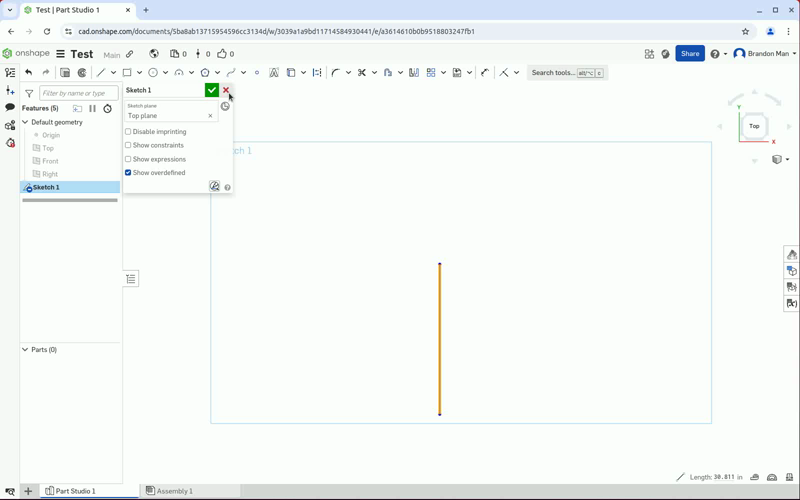
key(shift+h)
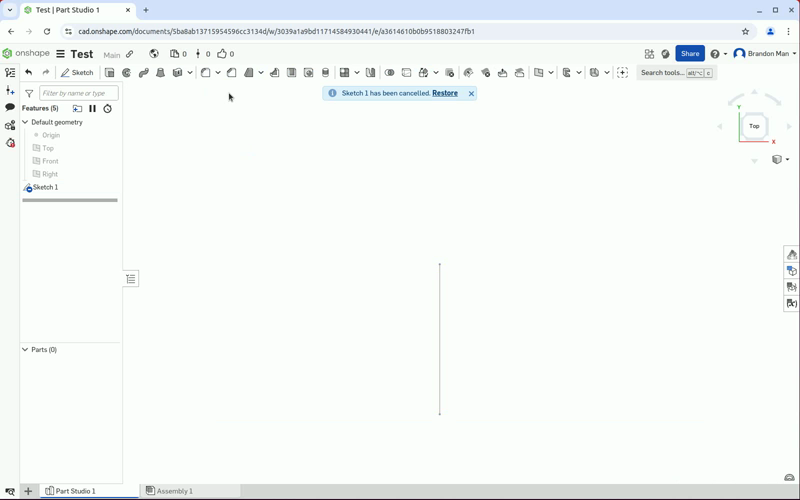
key(shift+s)
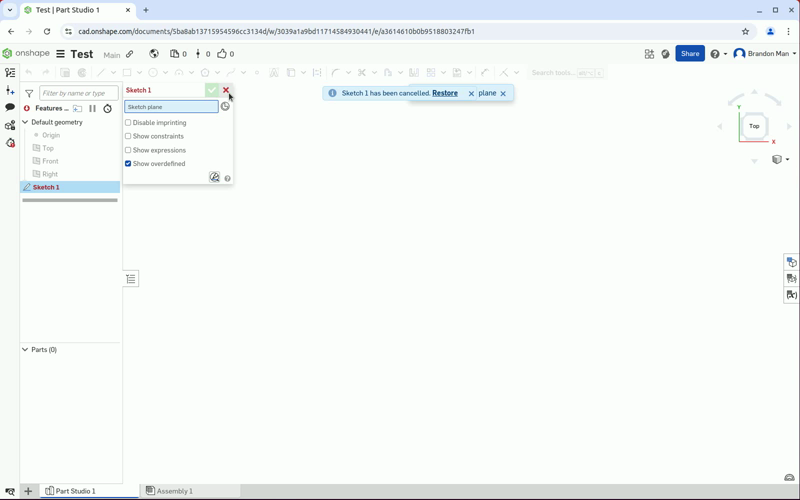
mouse_move(73, 150)
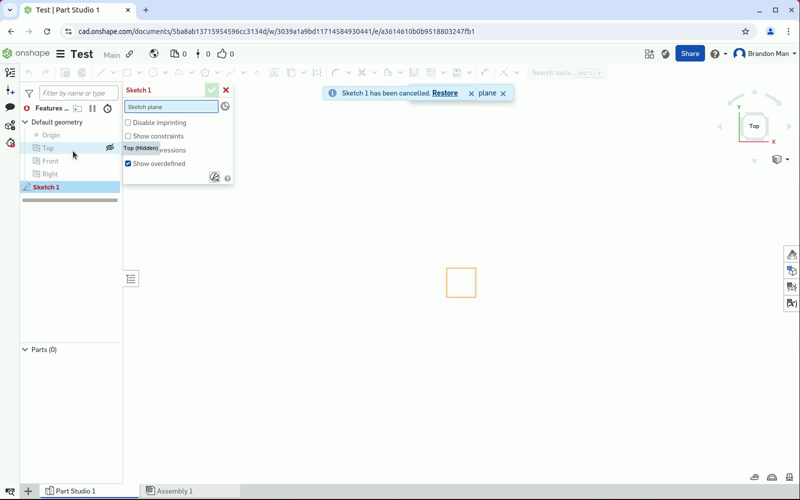
click(73, 150)
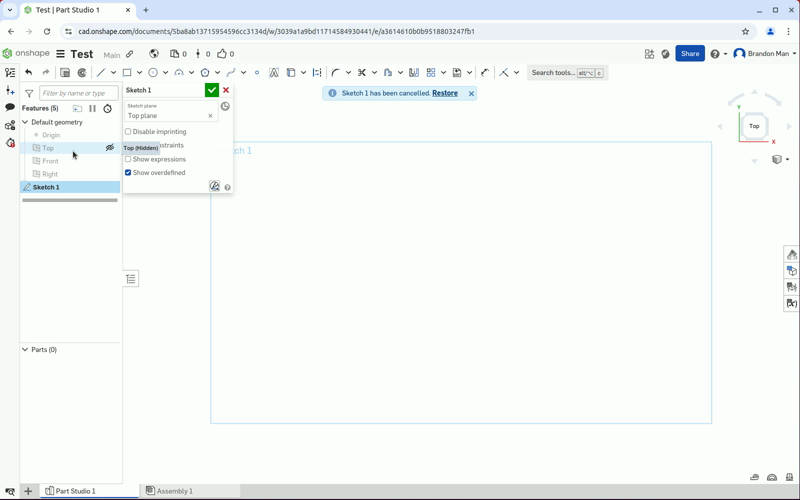
mouse_move(73, 352)
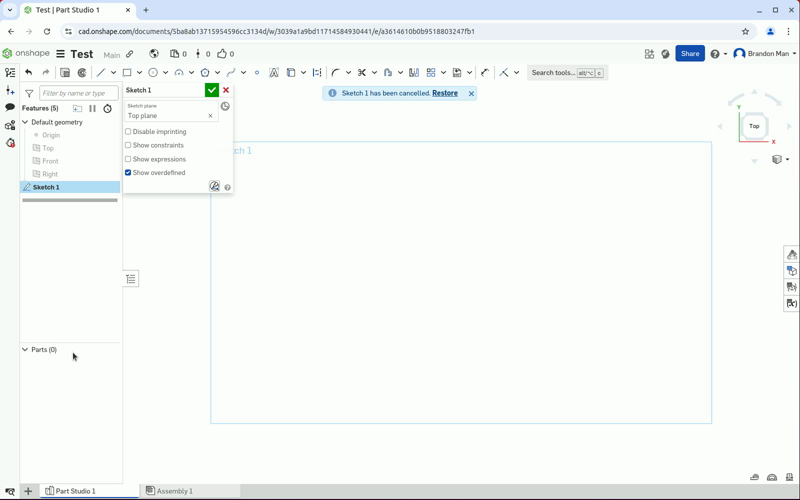
key(y)
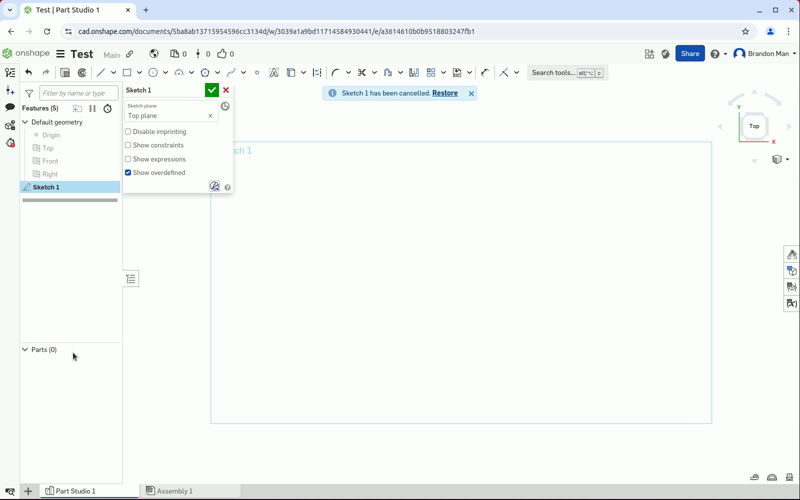
key(l)
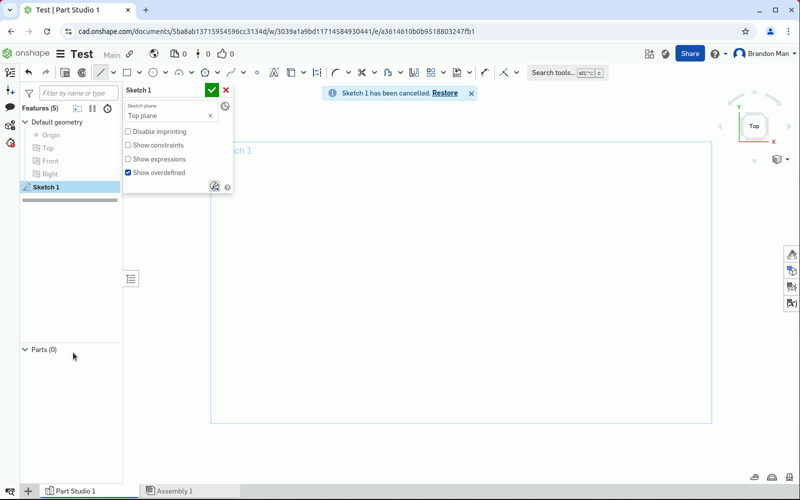
key_down(shift)
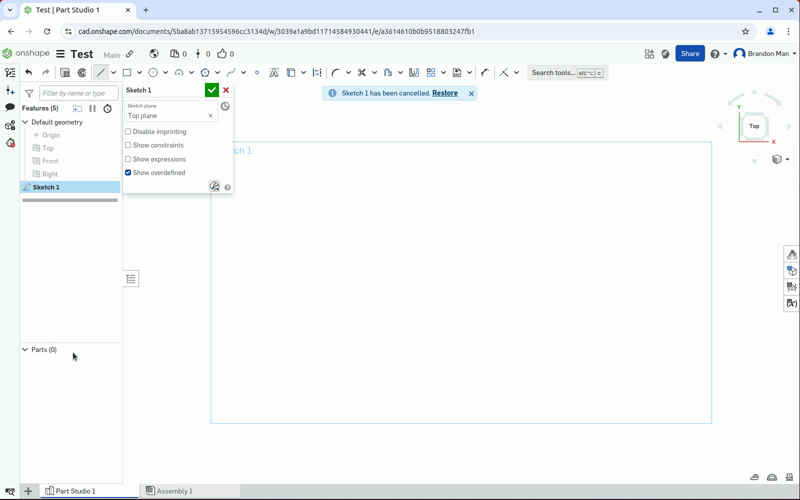
mouse_move(419, 294)
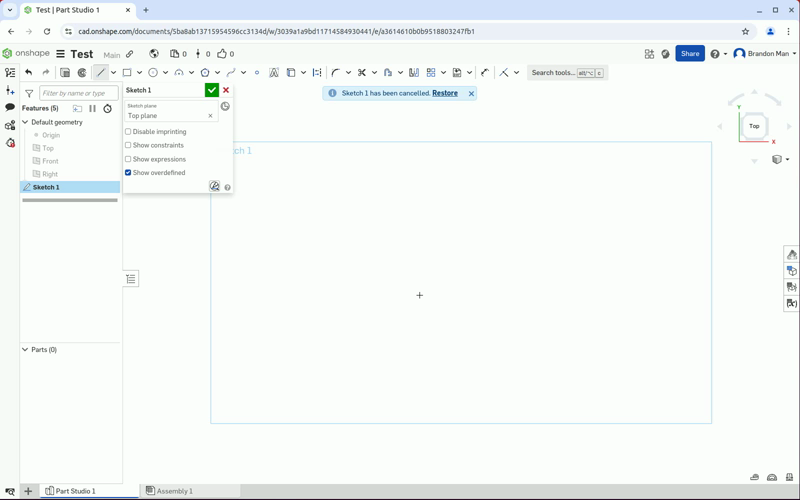
click(419, 294)
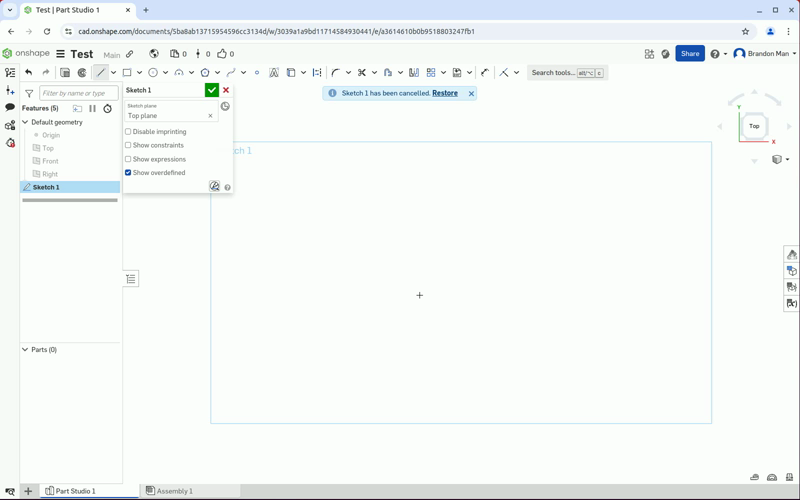
key_up(shift)
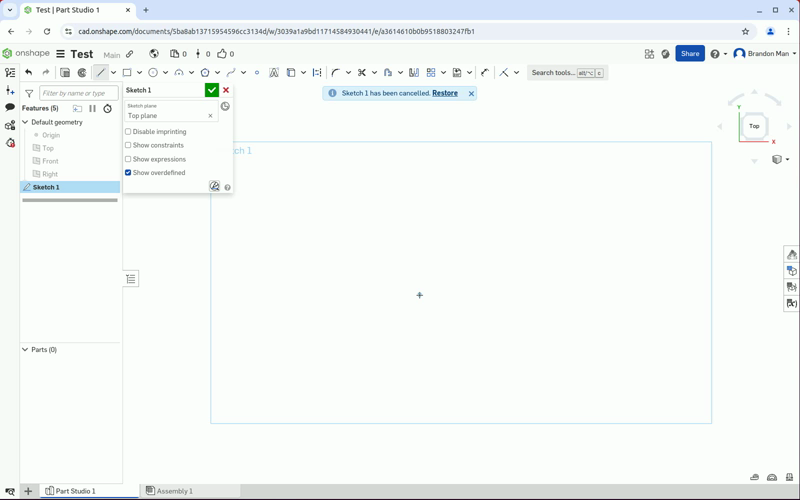
key_down(shift)
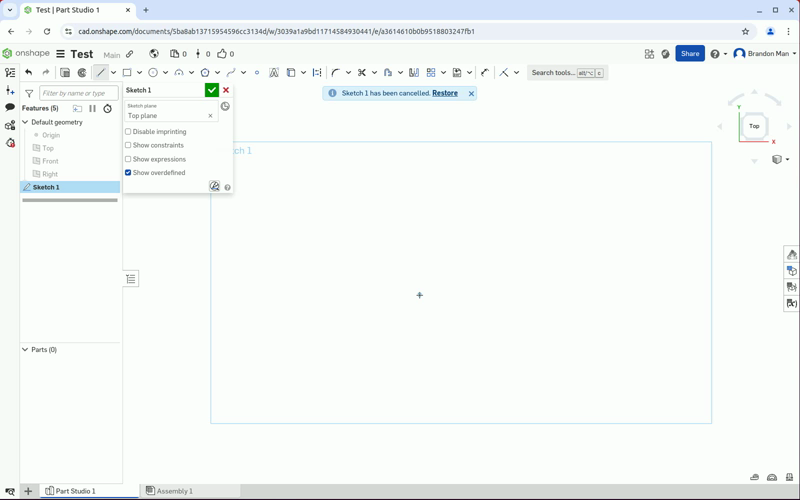
mouse_move(449, 294)
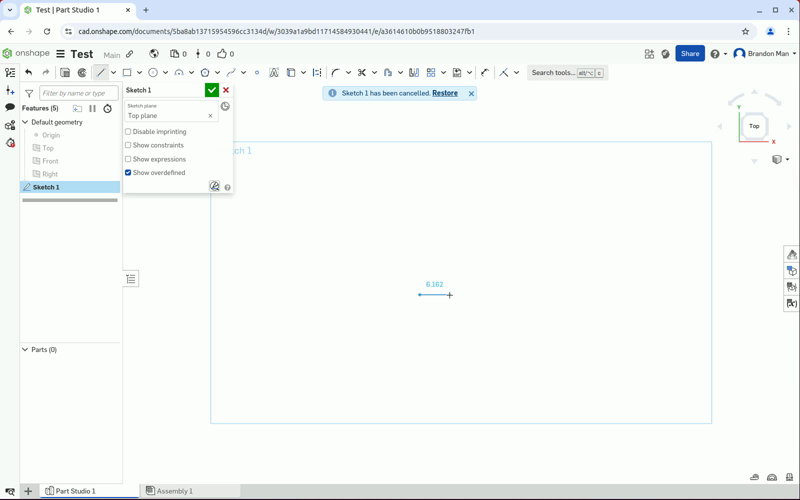
mouse_move(421, 310)
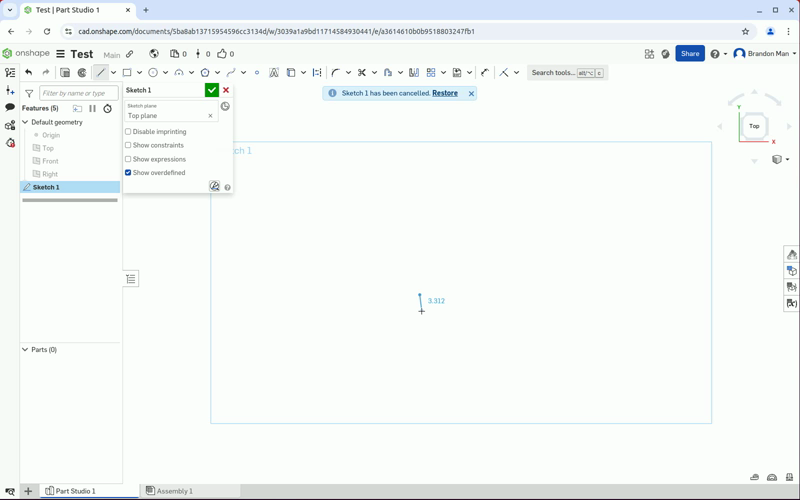
click(421, 310)
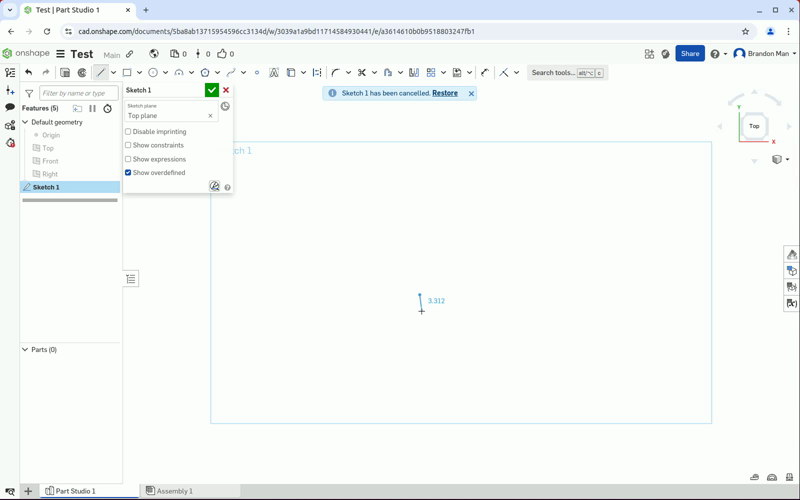
key_up(shift)
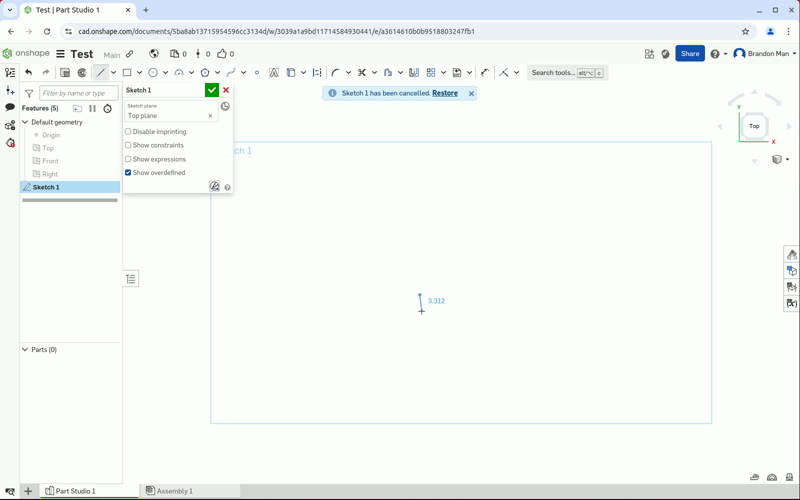
key_down(shift)
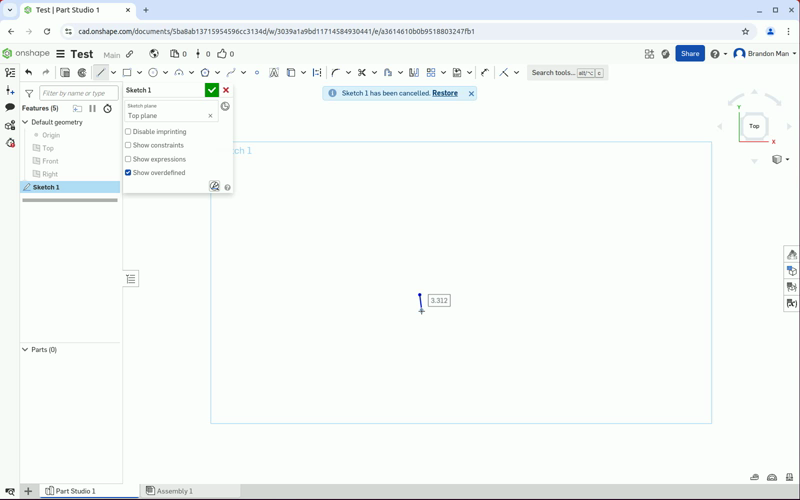
key_up(shift)
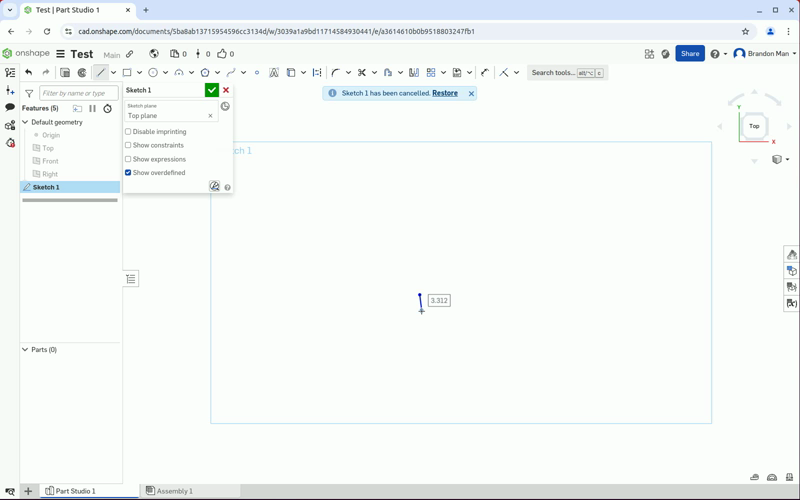
key(esc)
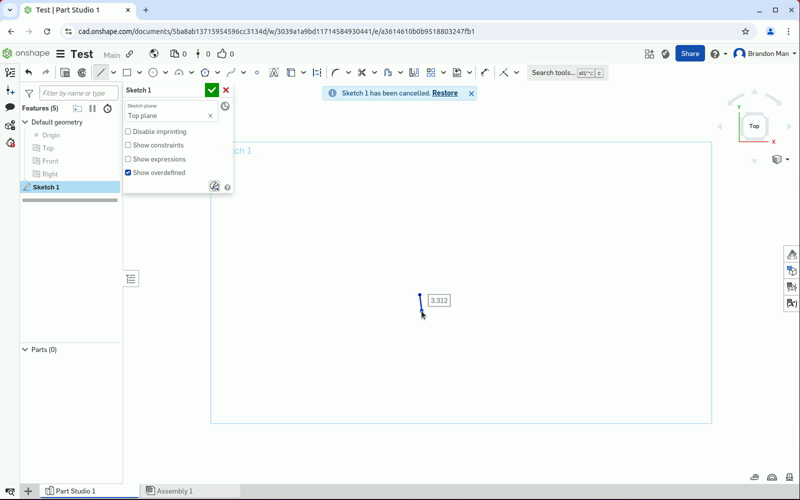
key(a)
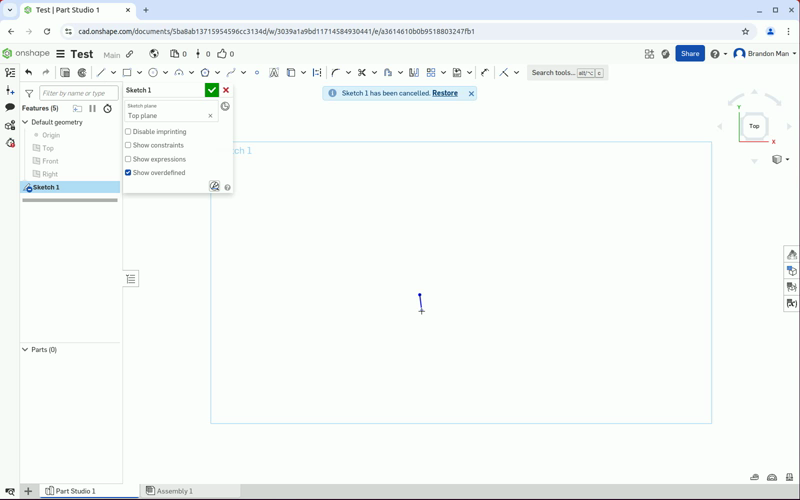
mouse_move(421, 310)
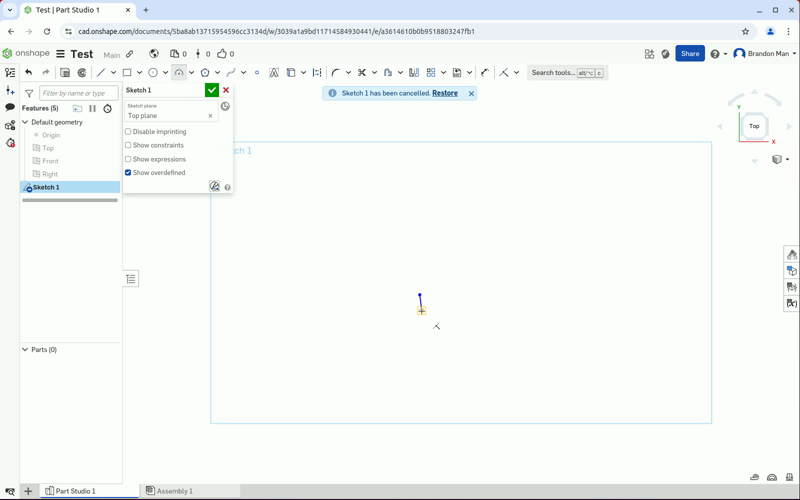
click(421, 310)
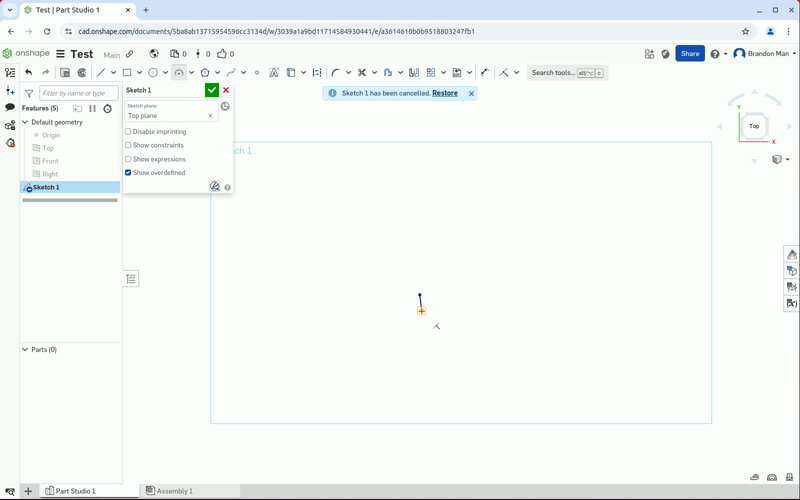
mouse_move(419, 294)
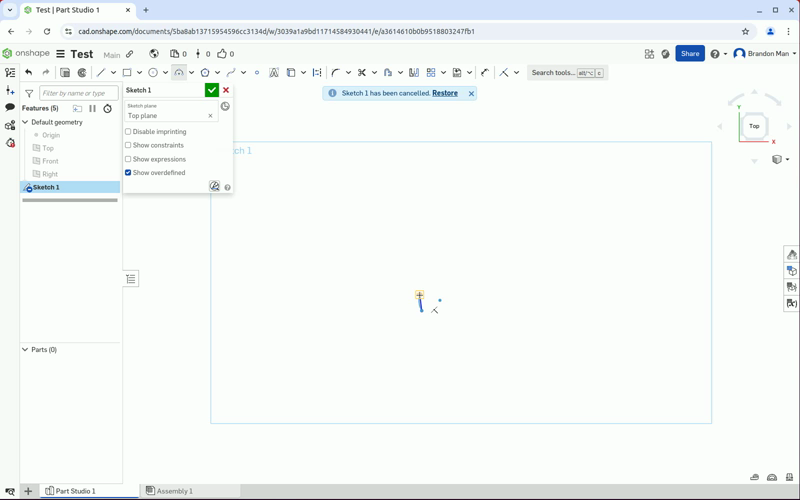
click(419, 294)
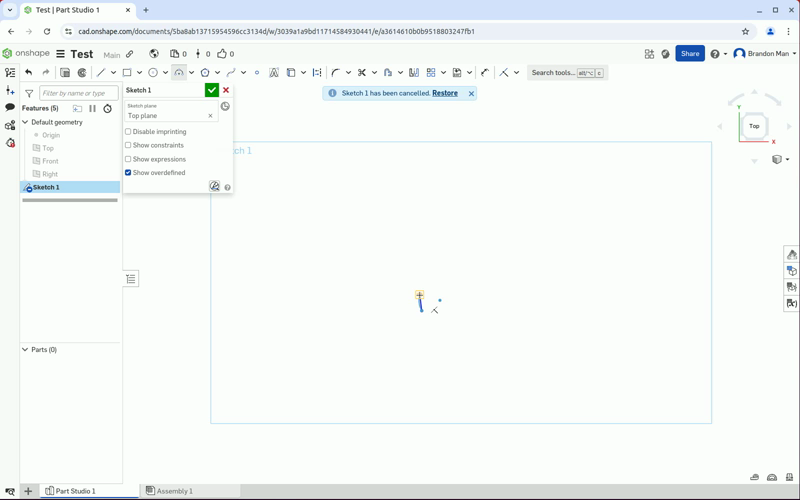
key_down(shift)
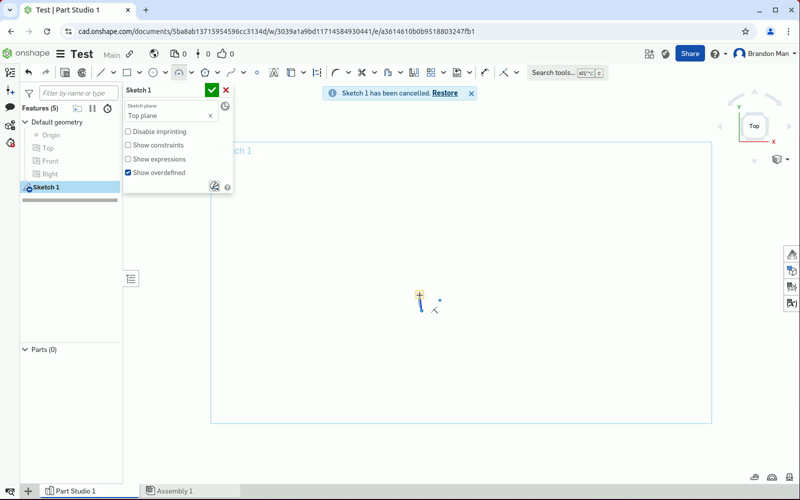
mouse_move(424, 302)
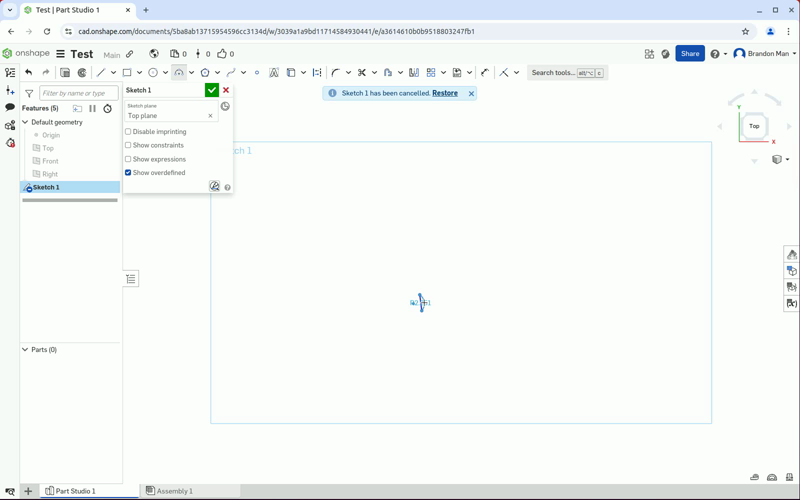
click(424, 302)
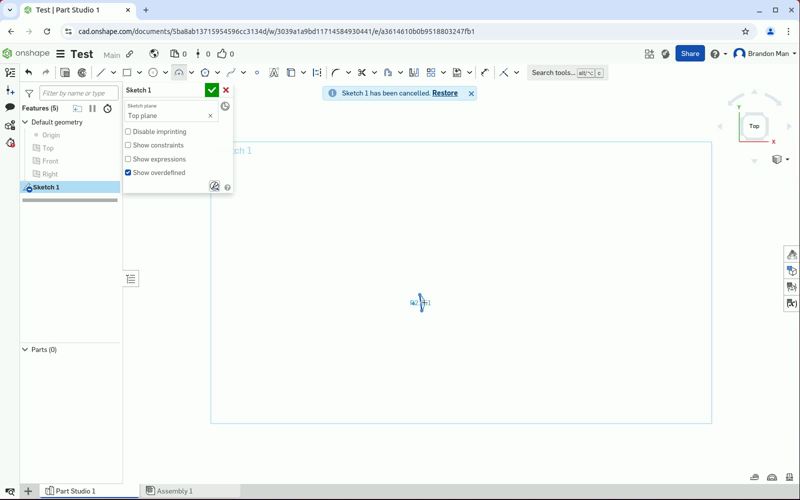
key_up(shift)
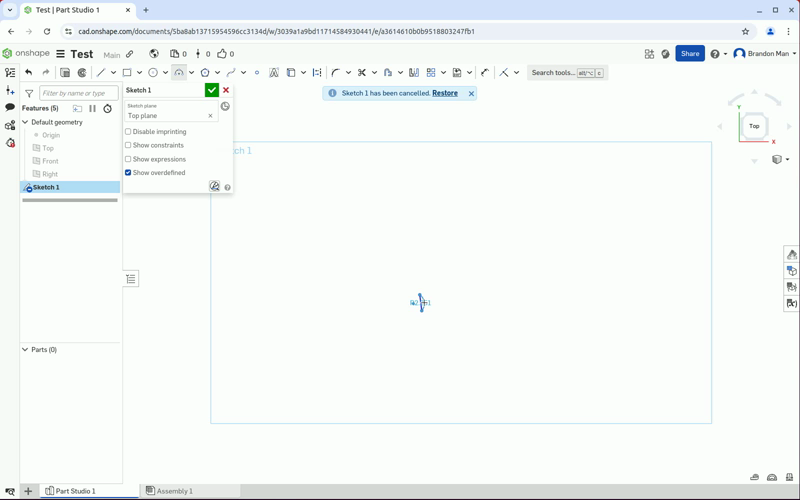
key(esc)
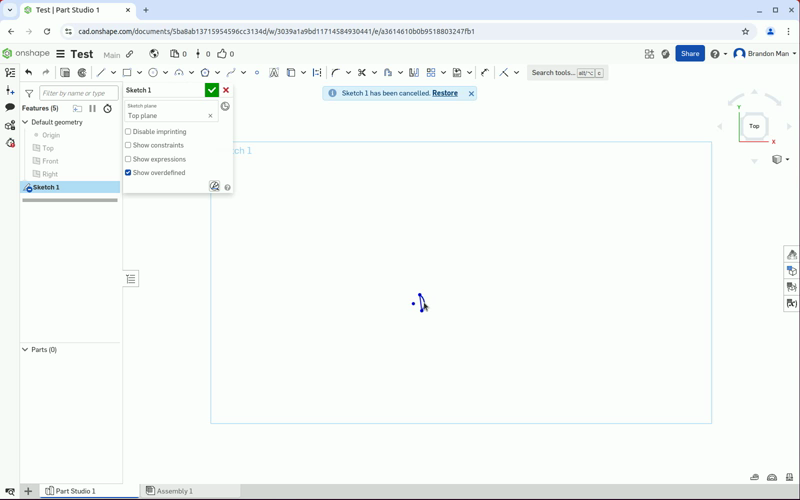
mouse_move(423, 301)
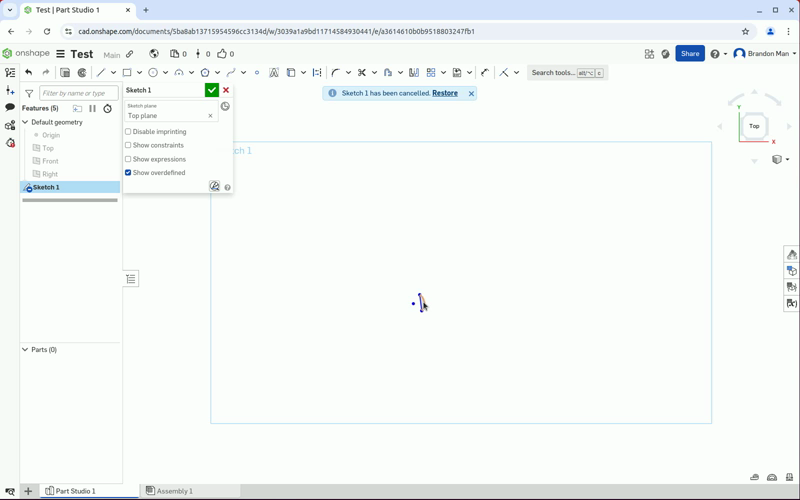
scroll(6)
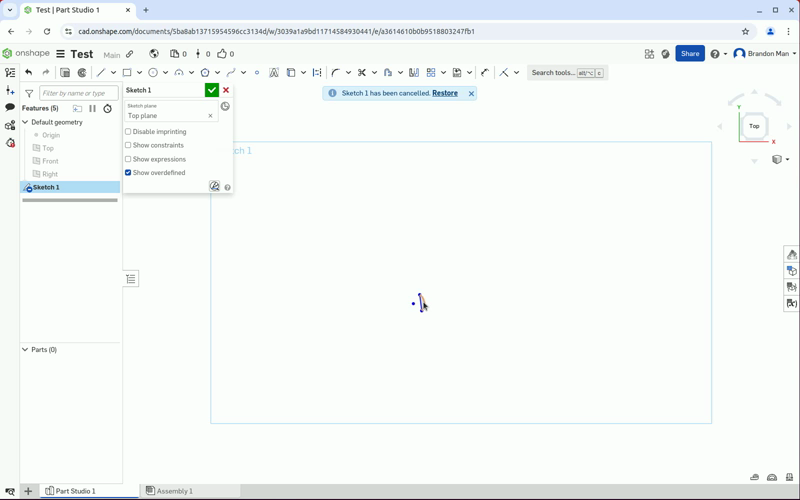
scroll(6)
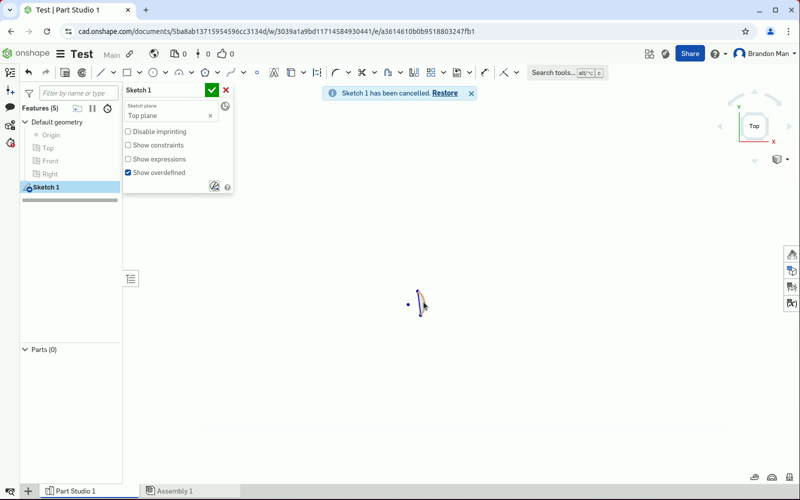
scroll(6)
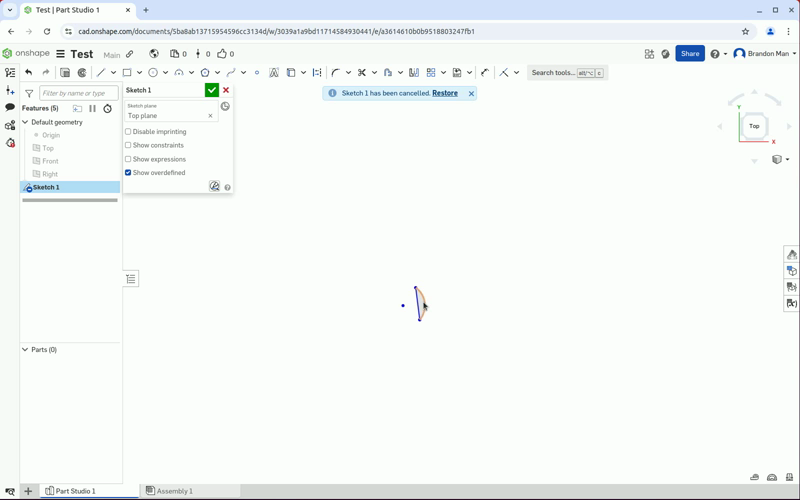
scroll(6)
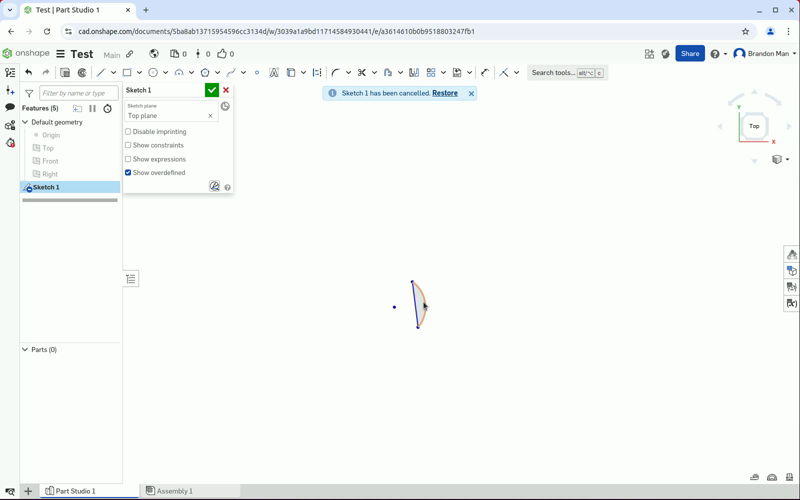
scroll(6)
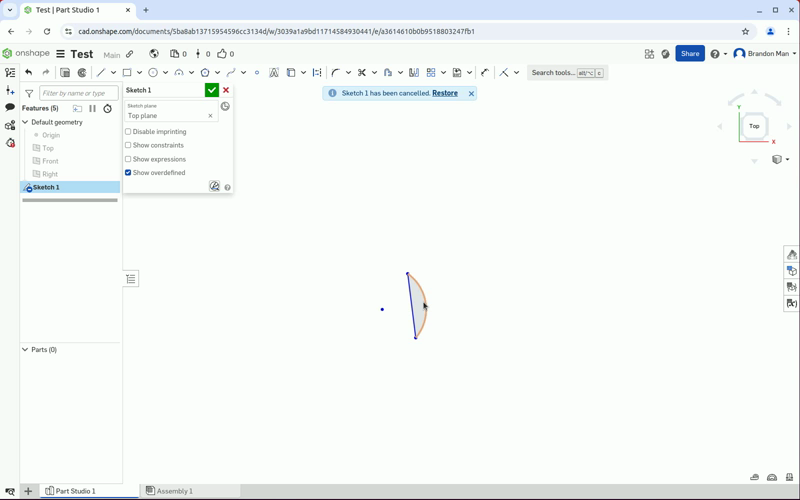
scroll(6)
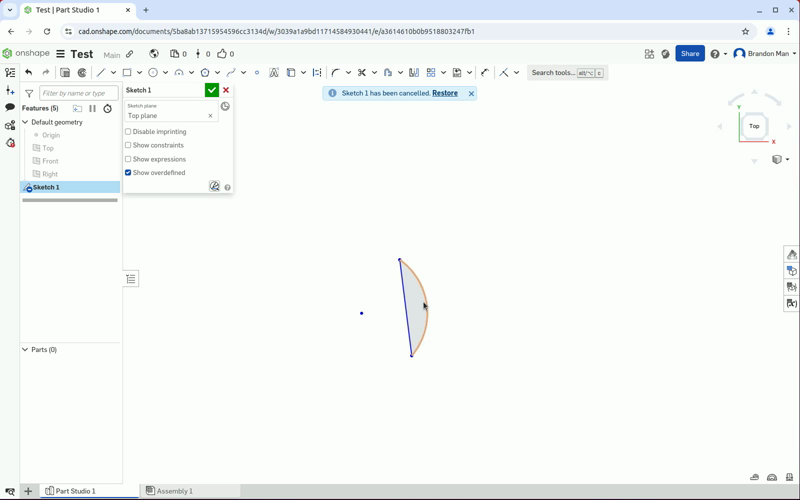
scroll(6)
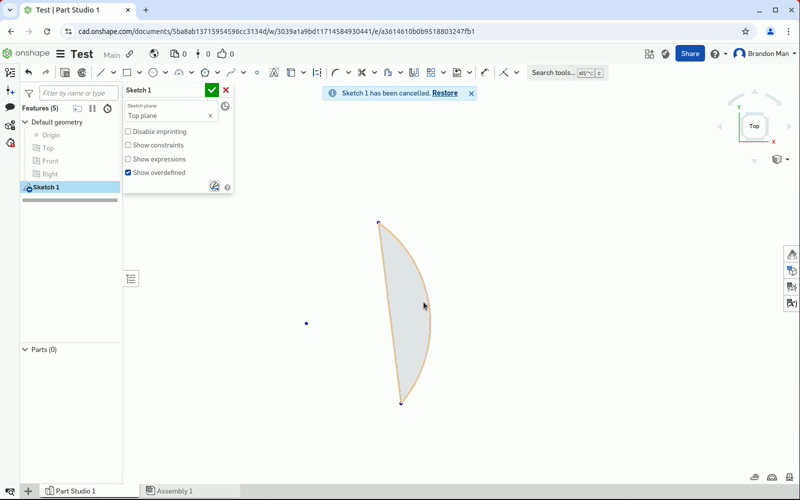
click(423, 301)
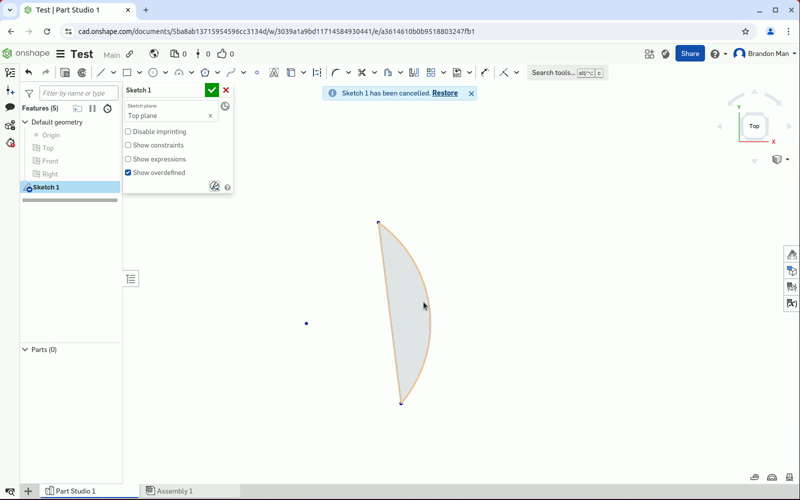
scroll(-6)
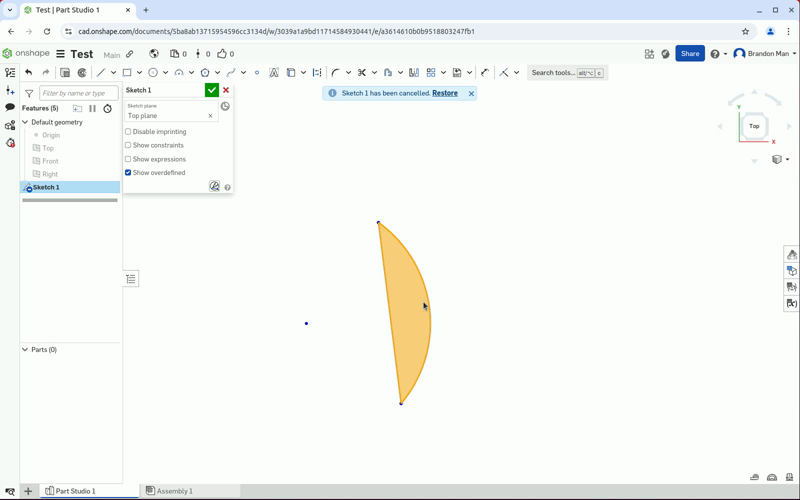
scroll(-6)
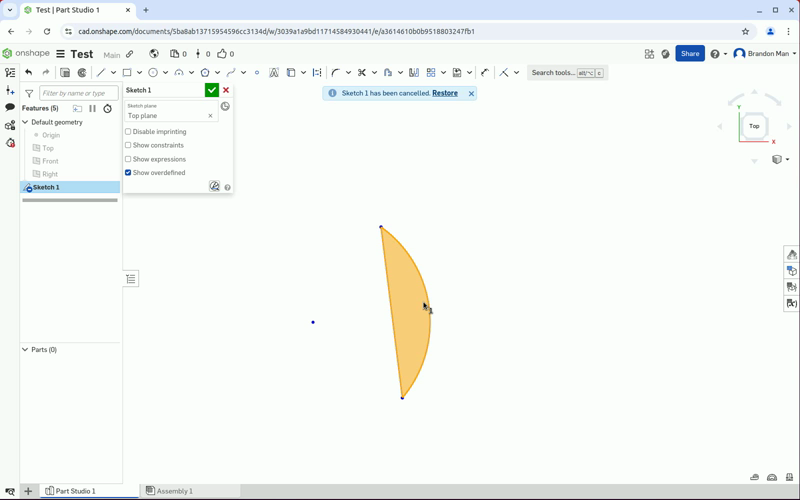
scroll(-6)
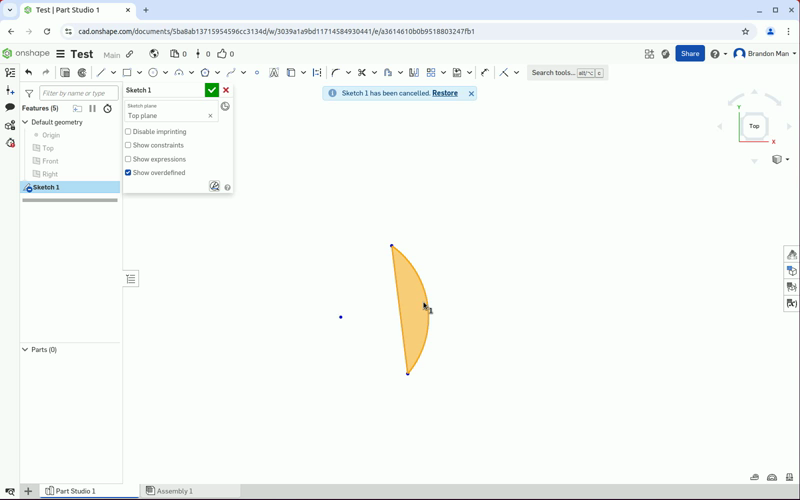
scroll(-6)
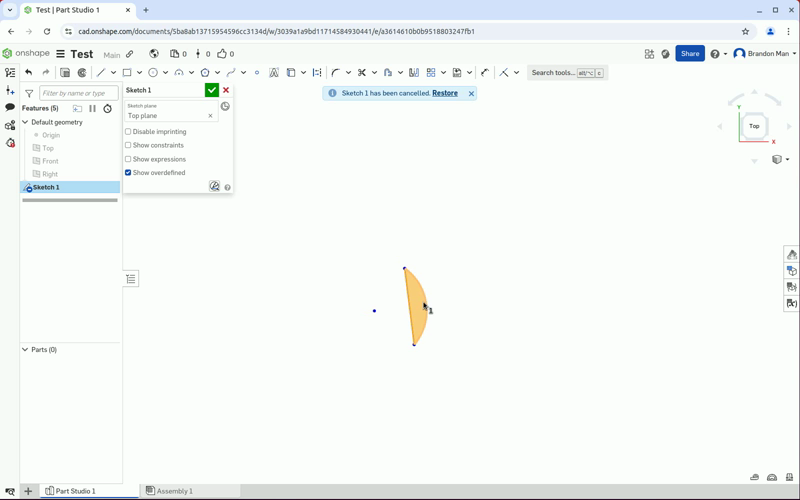
scroll(-6)
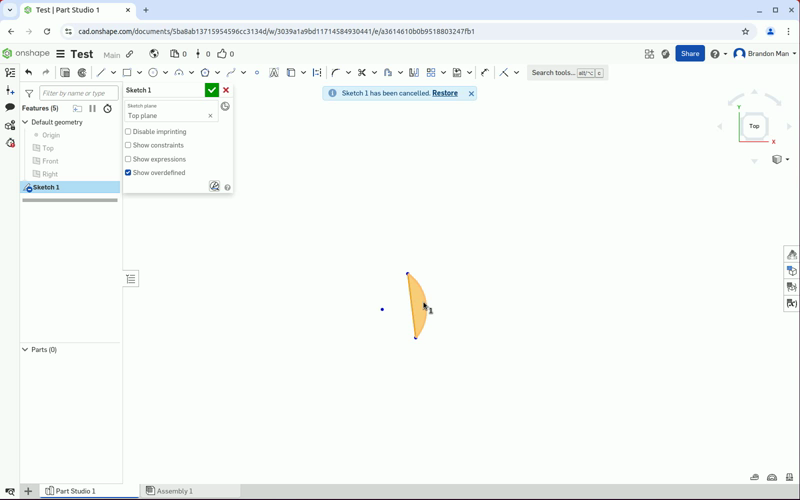
scroll(-6)
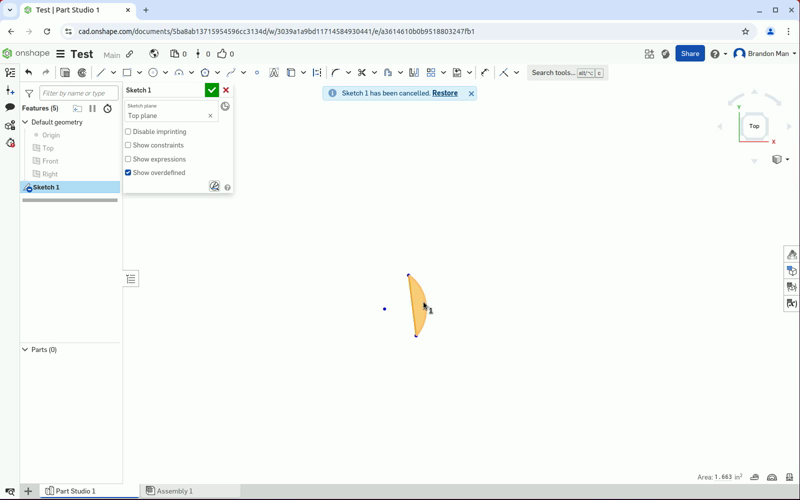
scroll(-6)
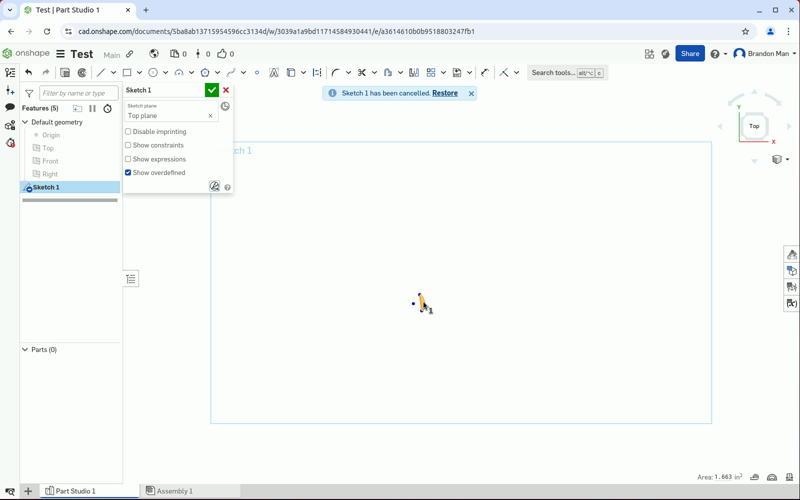
mouse_move(73, 352)
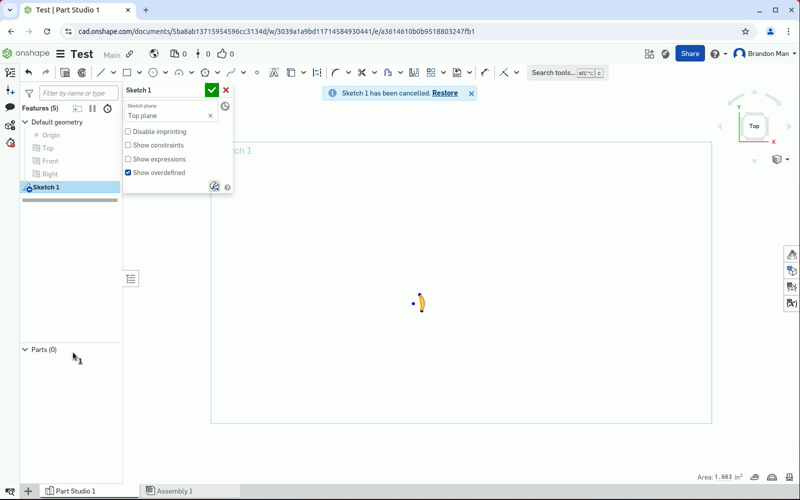
key(shift+y)
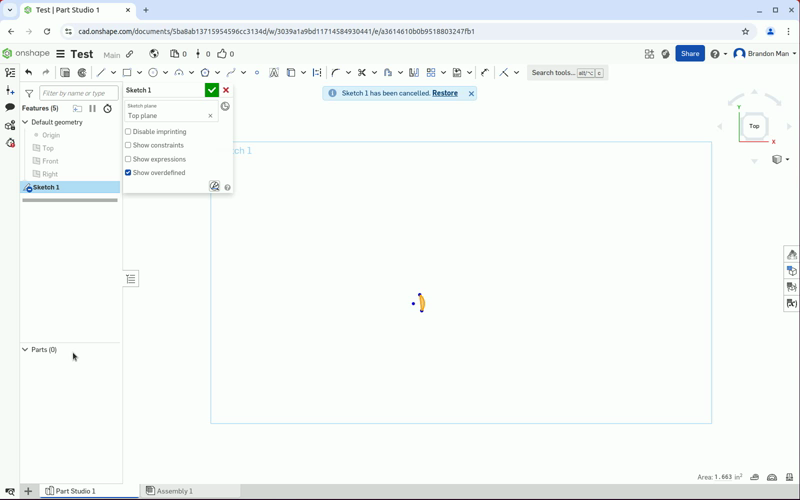
key(shift+e)
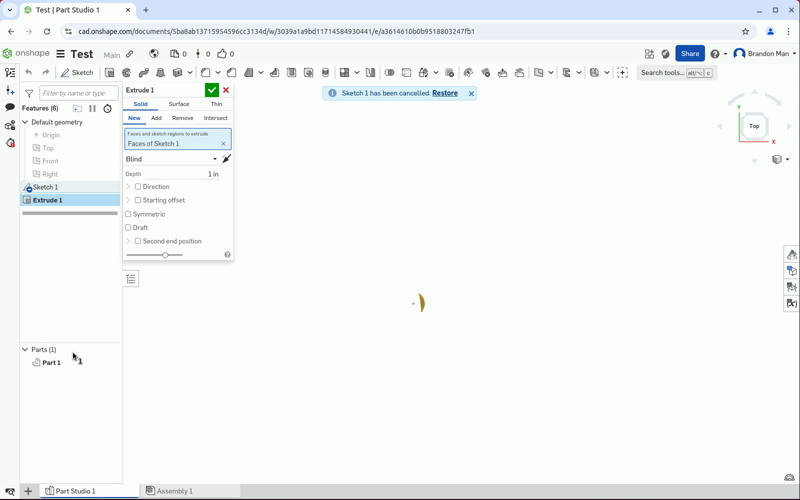
mouse_move(143, 106)
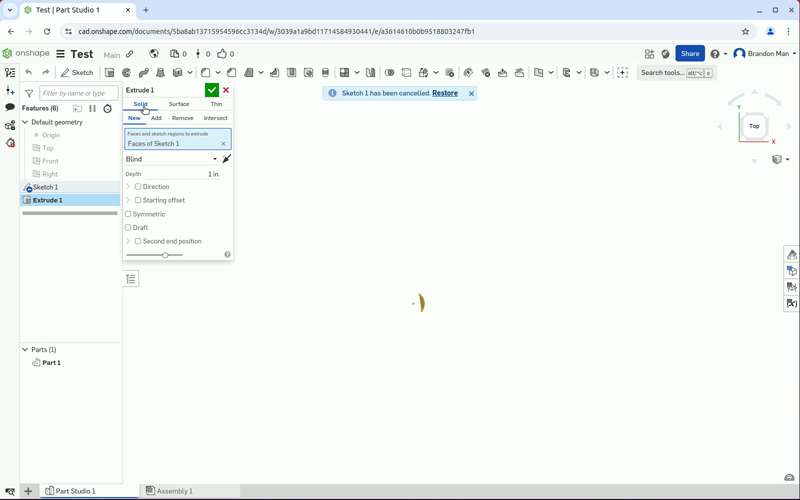
click(143, 106)
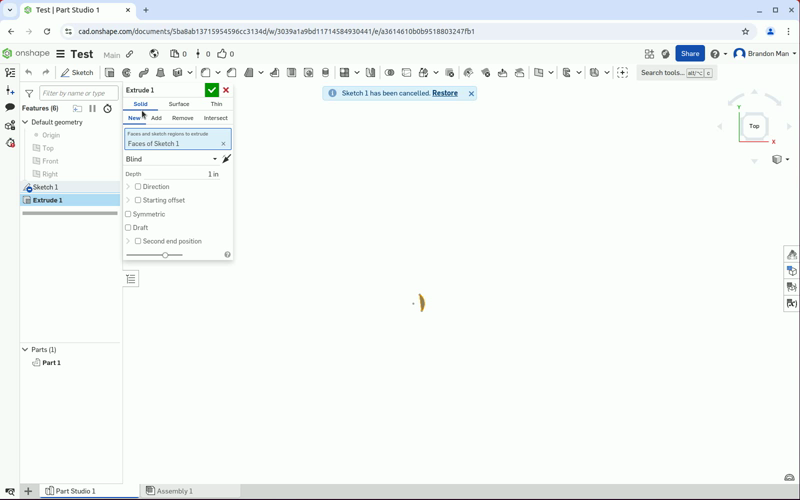
mouse_move(137, 120)
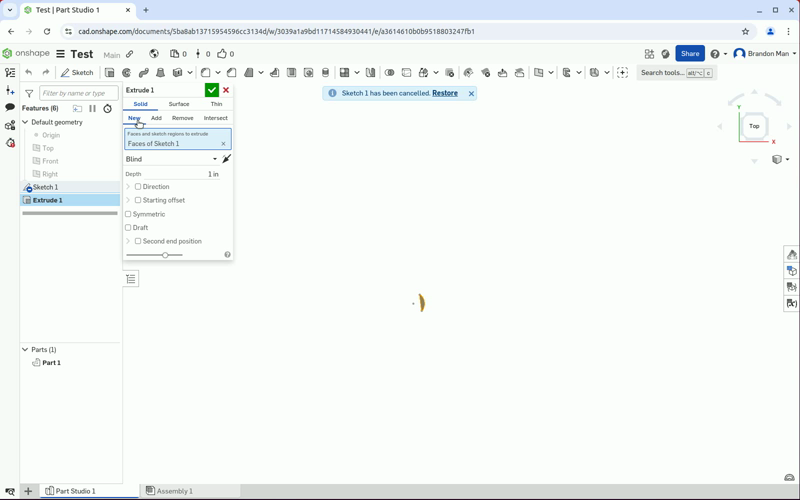
click(137, 120)
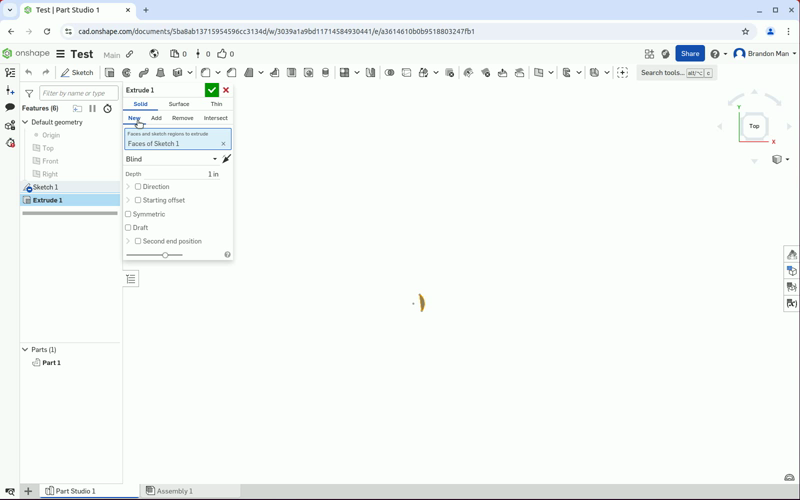
key(tab, 4)
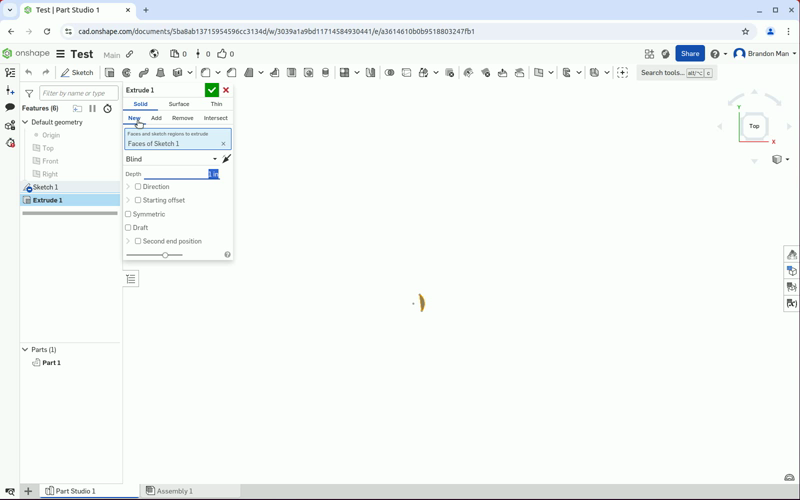
text(0.722)
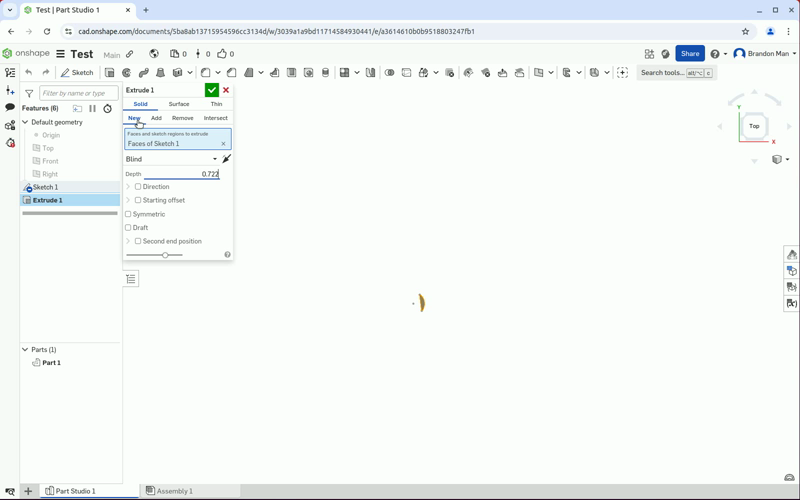
key(enter)
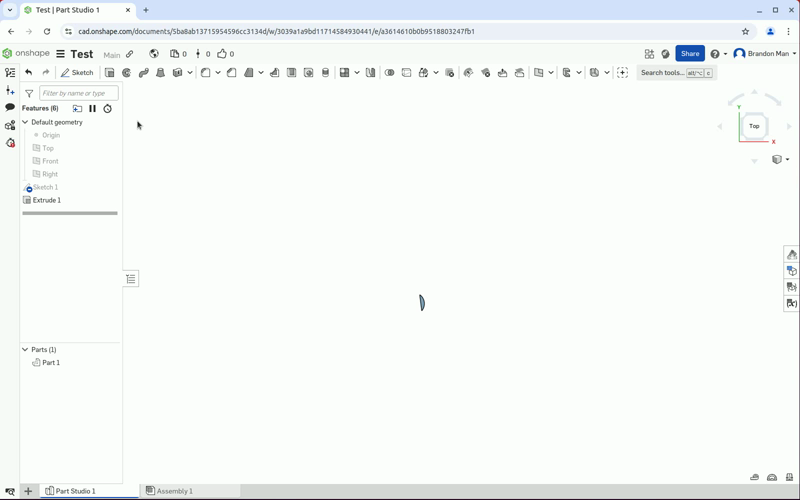
key(shift+h)
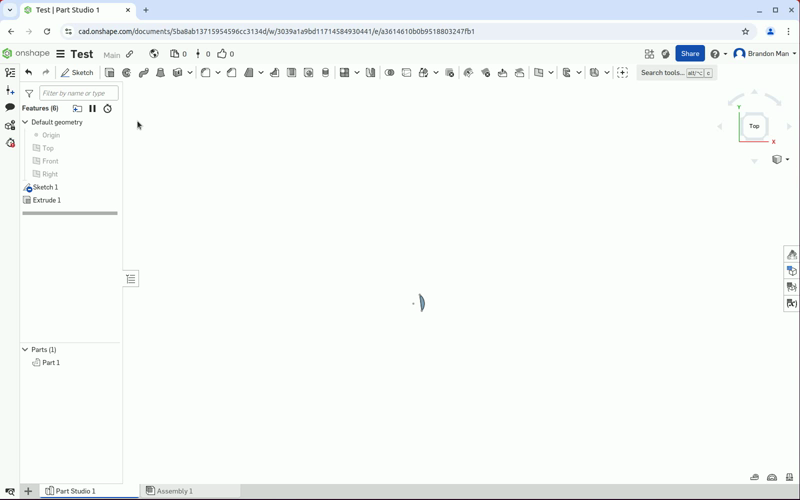
key(shift+h)
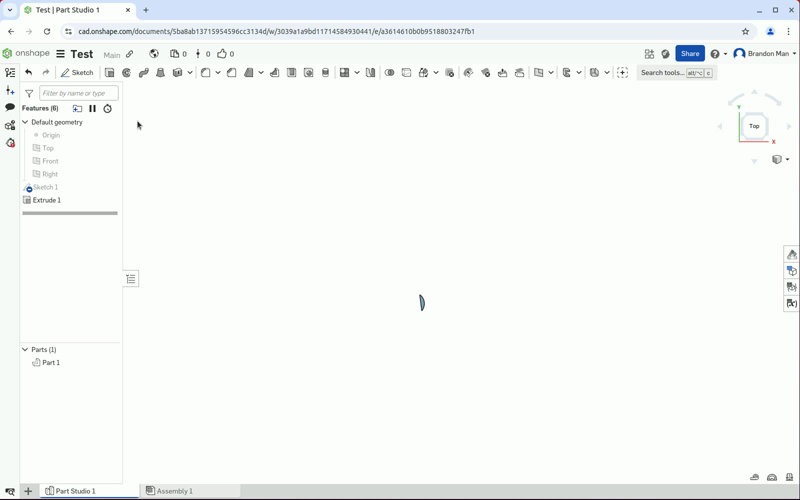
mouse_move(73, 189)
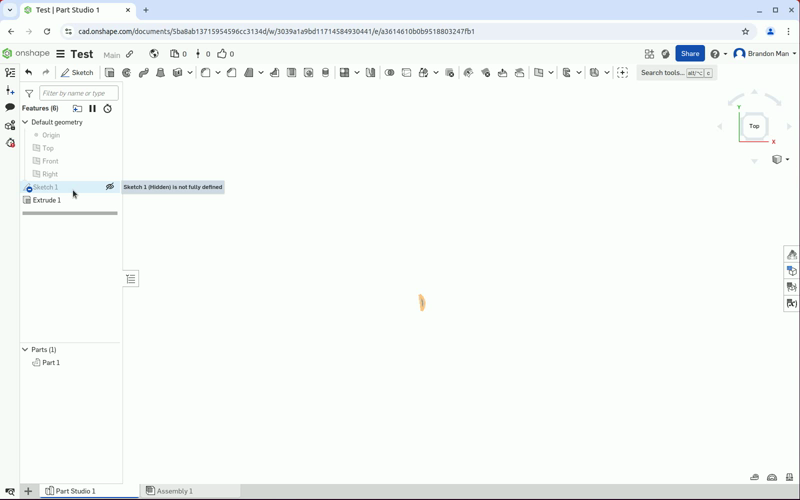
click(73, 189)
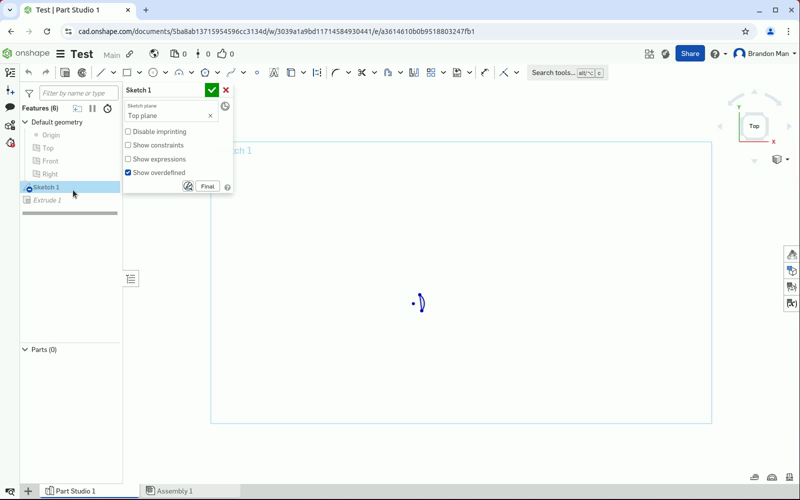
mouse_move(229, 92)
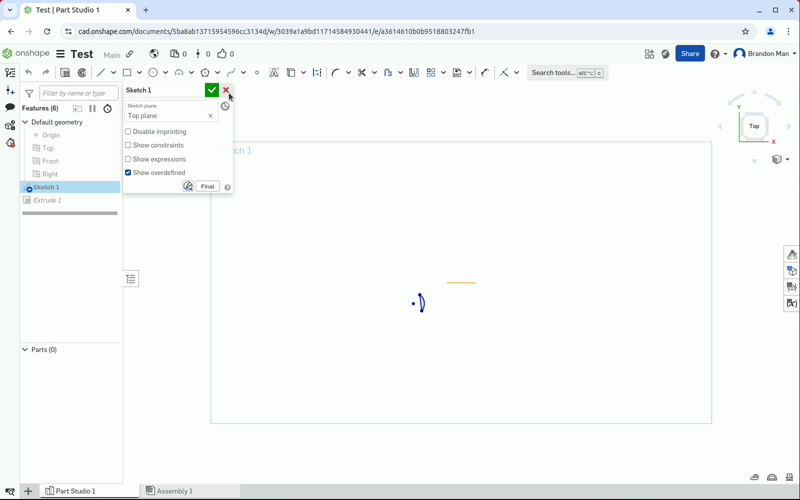
click(229, 92)
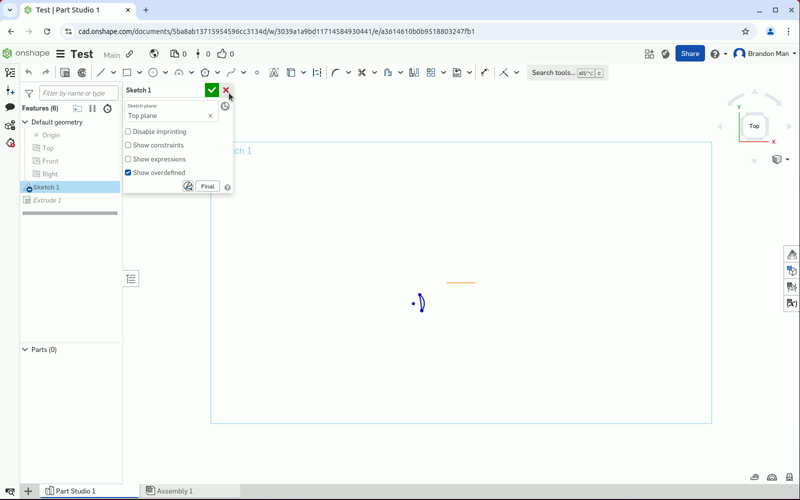
key(shift+s)
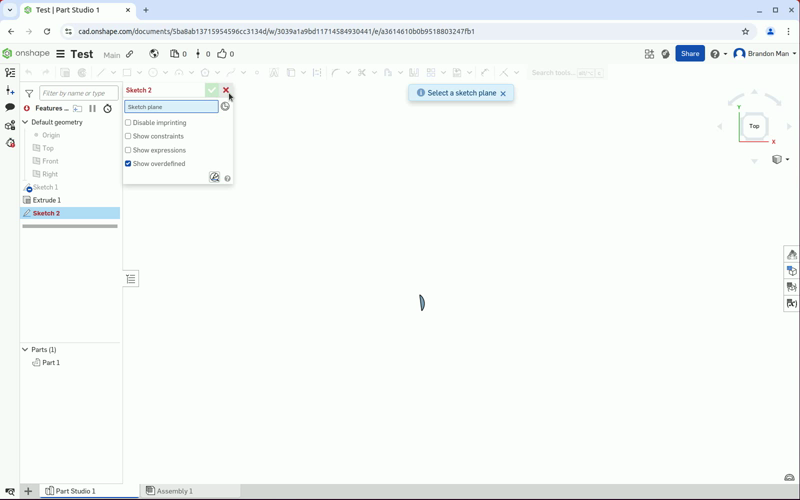
mouse_move(73, 150)
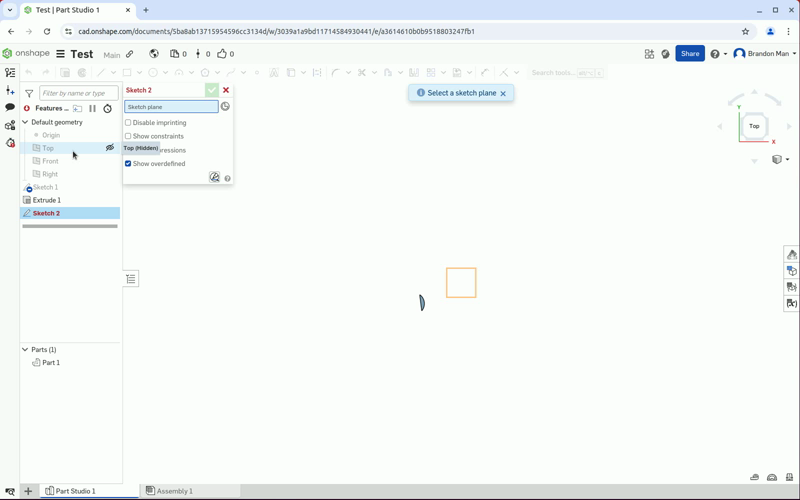
click(73, 150)
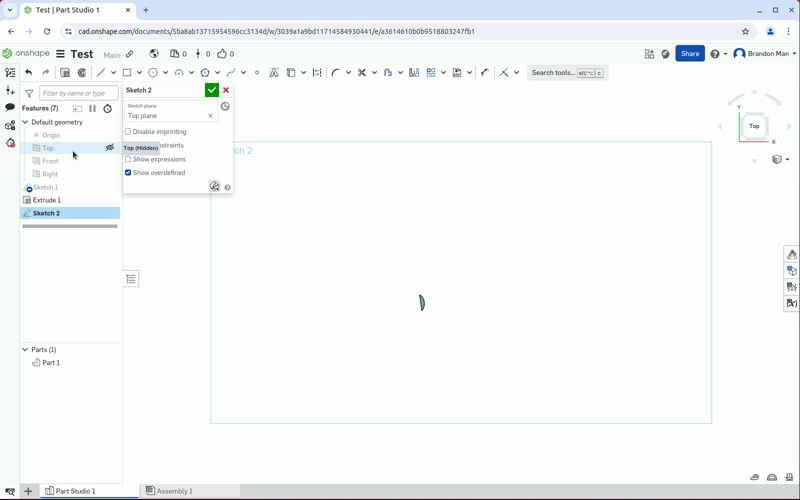
mouse_move(73, 352)
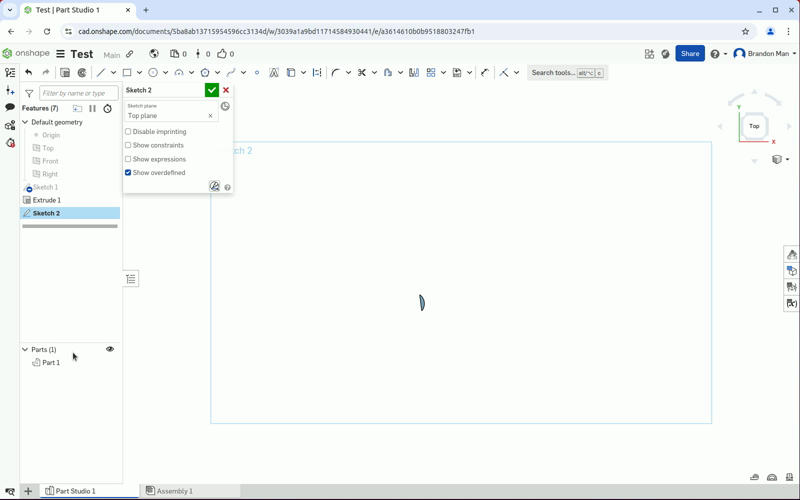
key(y)
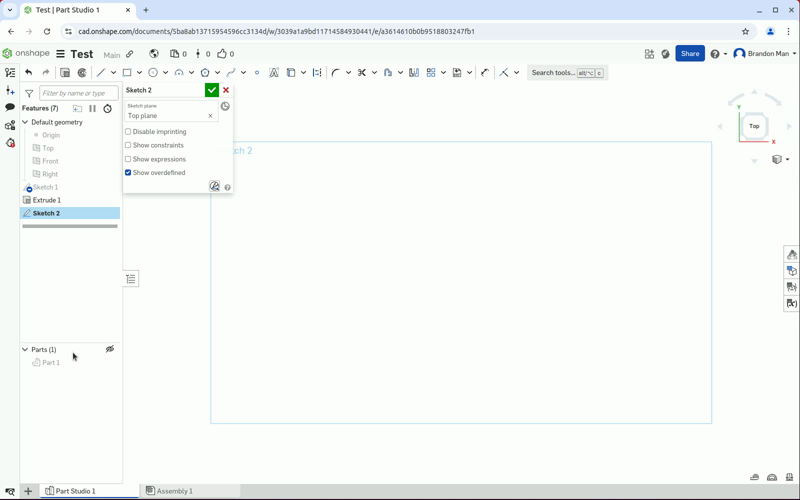
key(a)
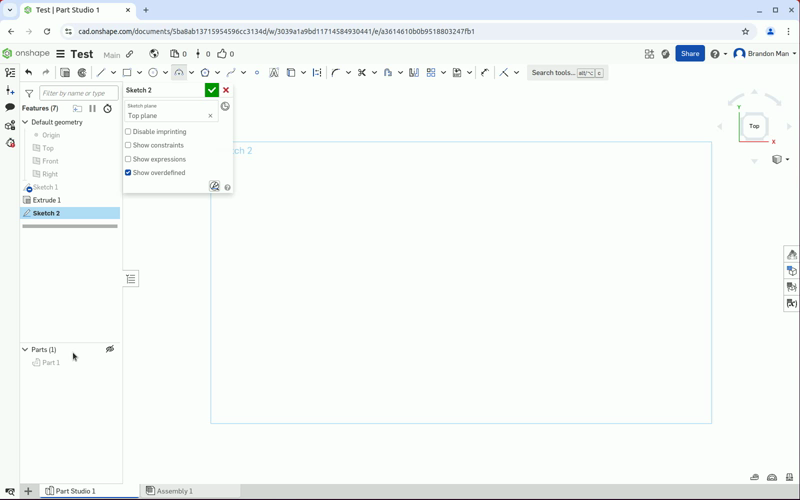
key_down(shift)
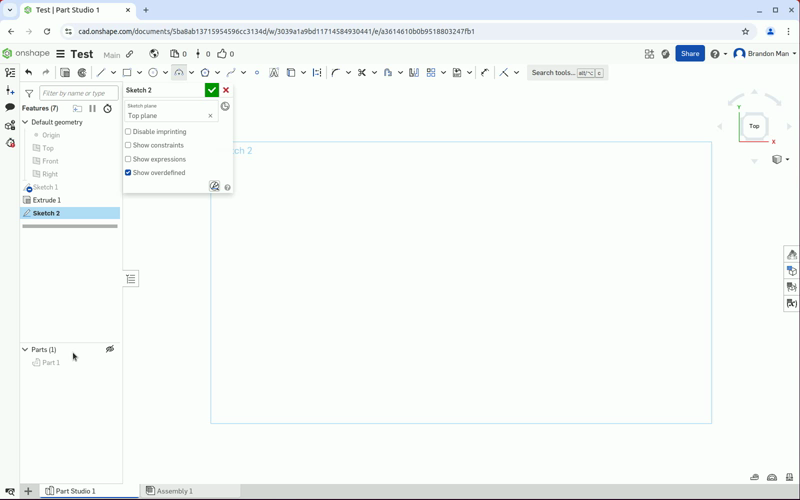
mouse_move(372, 340)
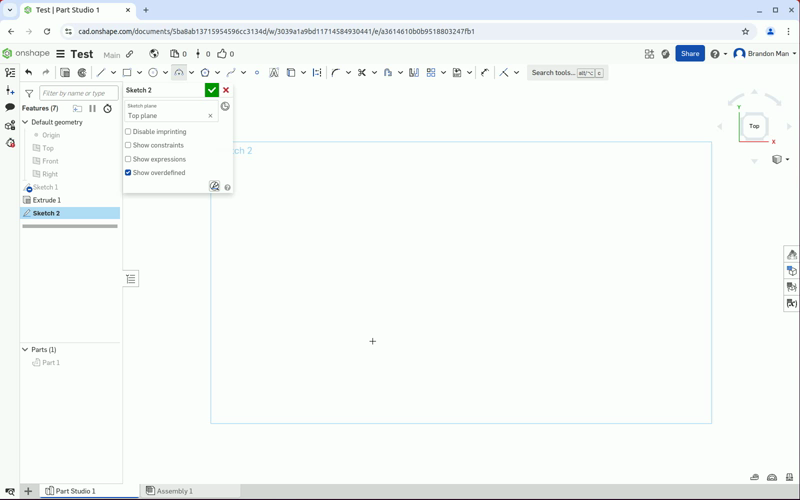
click(372, 340)
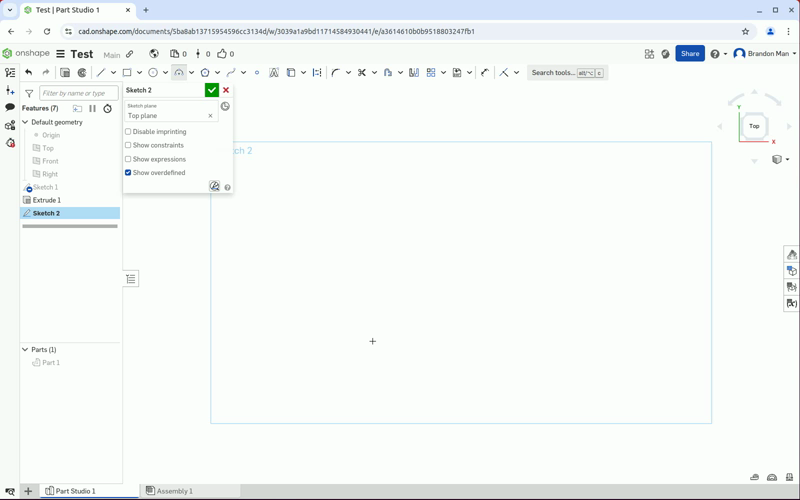
key_up(shift)
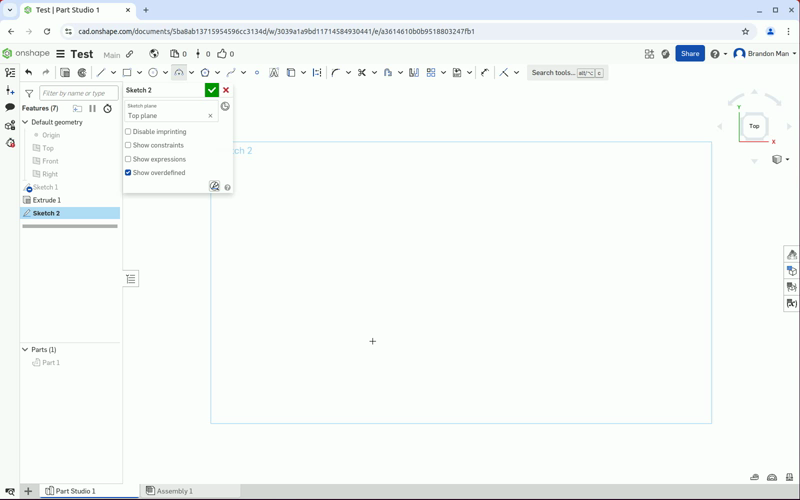
key_down(shift)
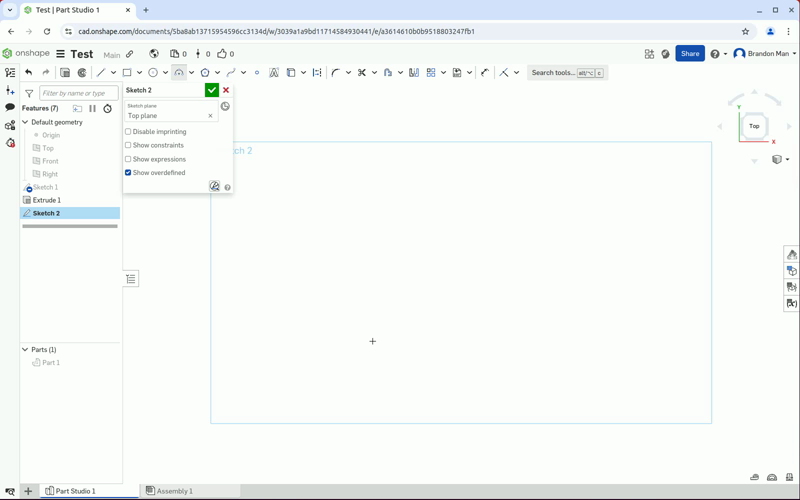
mouse_move(389, 353)
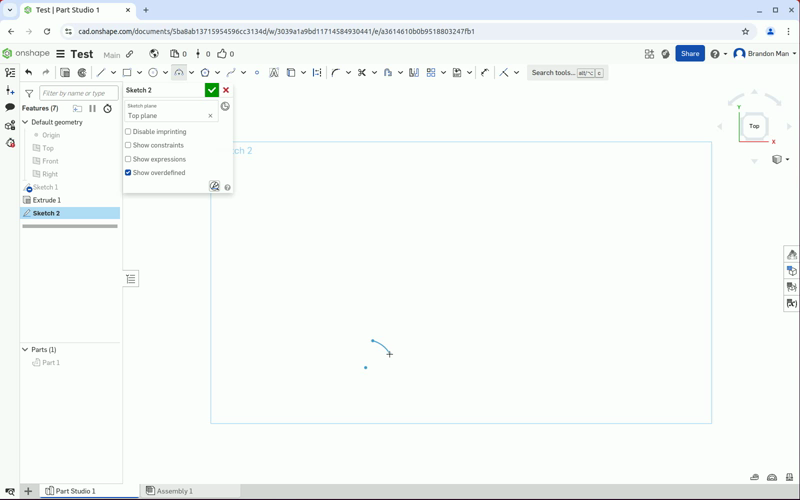
click(389, 353)
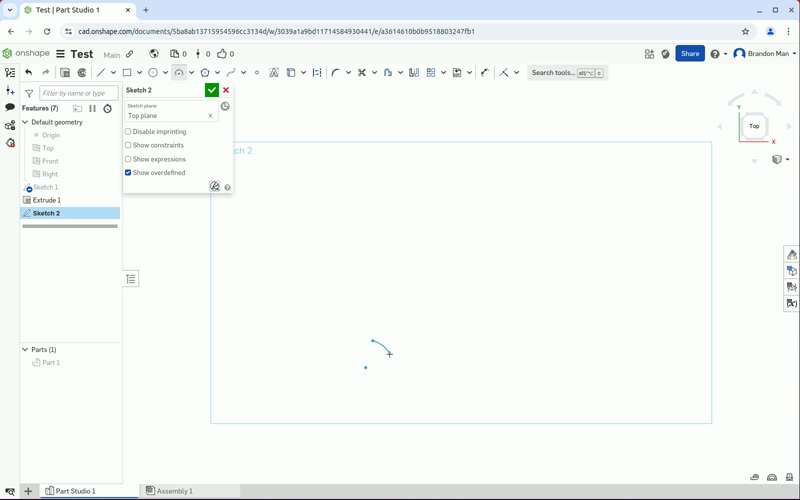
mouse_move(374, 355)
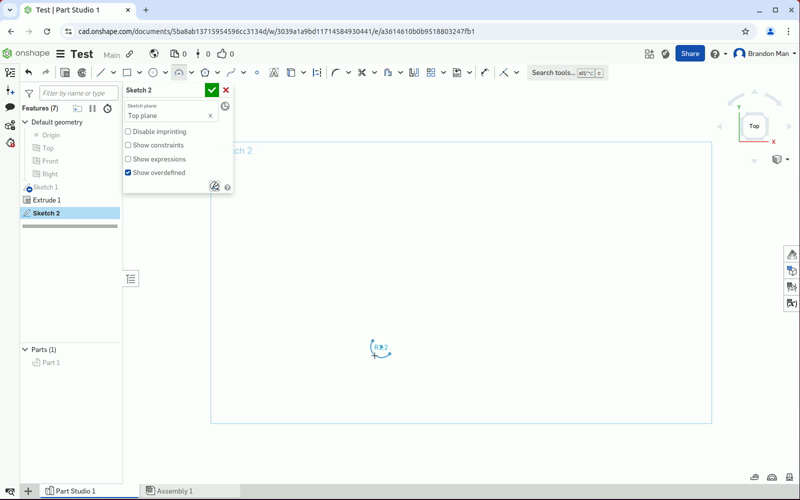
click(374, 355)
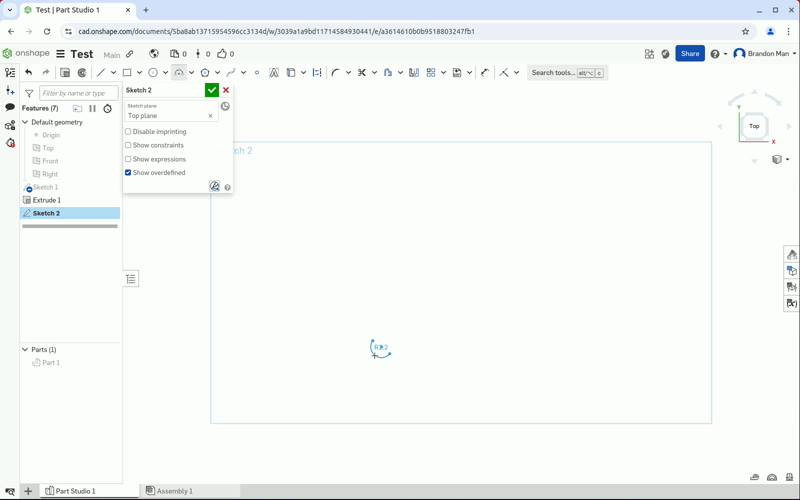
key_up(shift)
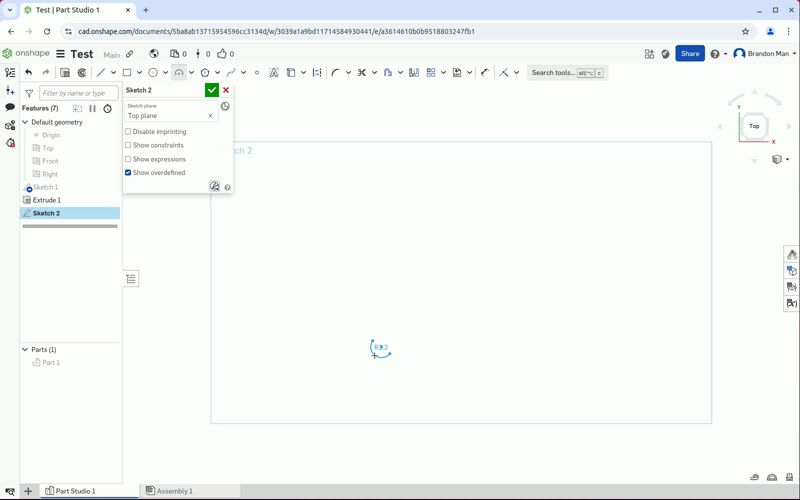
key(esc)
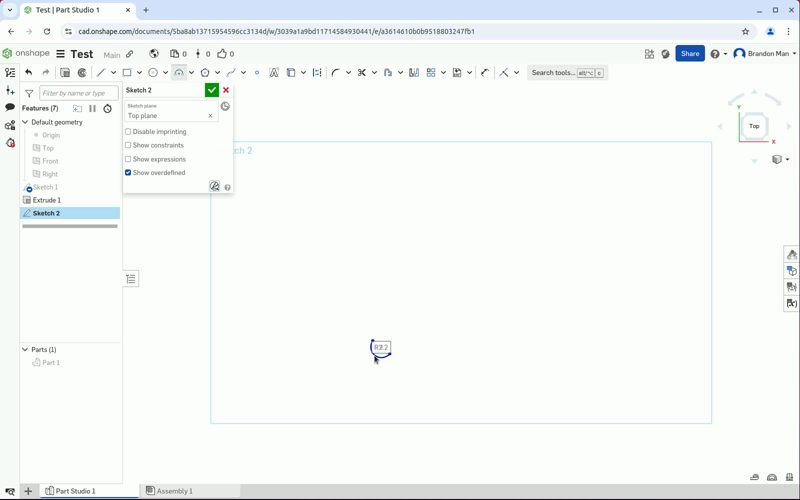
key(l)
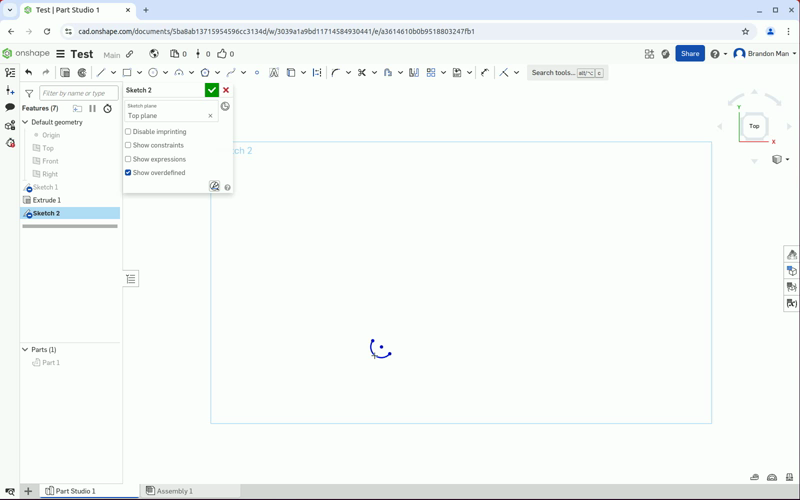
mouse_move(389, 353)
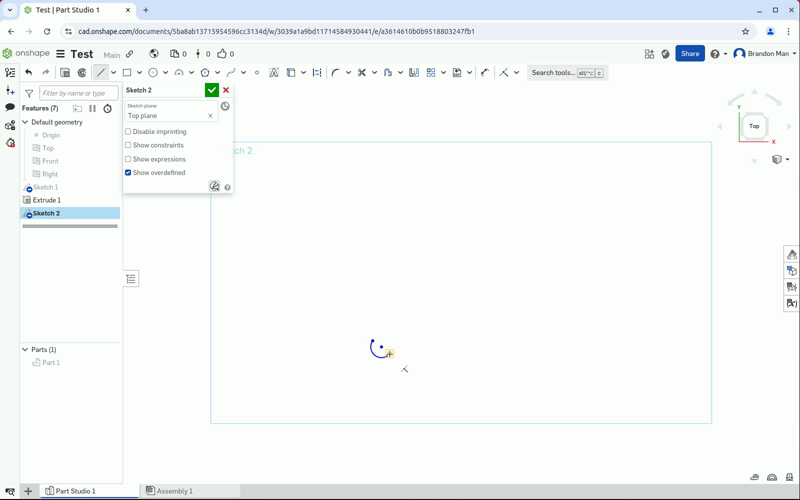
click(389, 353)
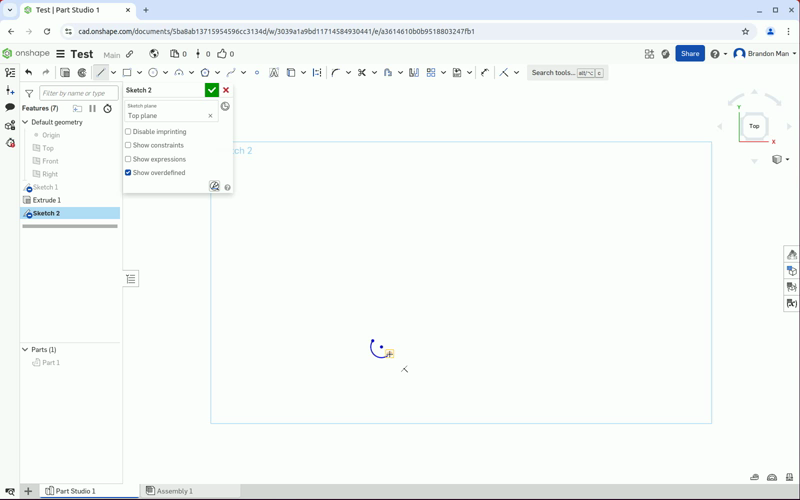
key_down(shift)
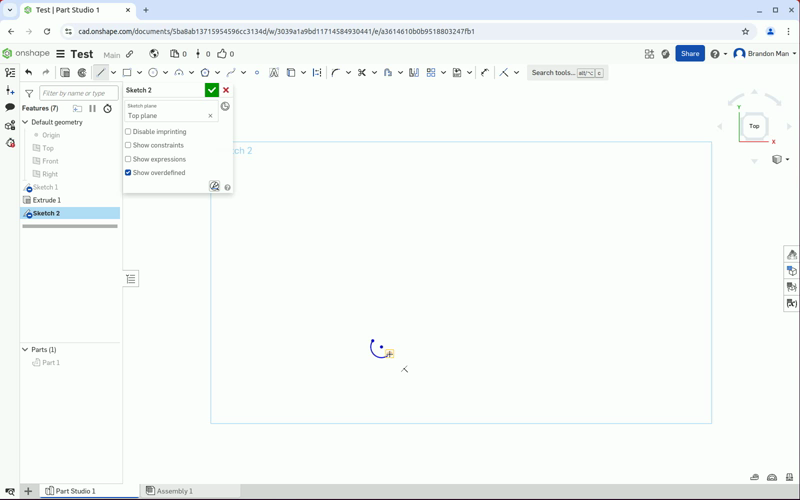
mouse_move(419, 353)
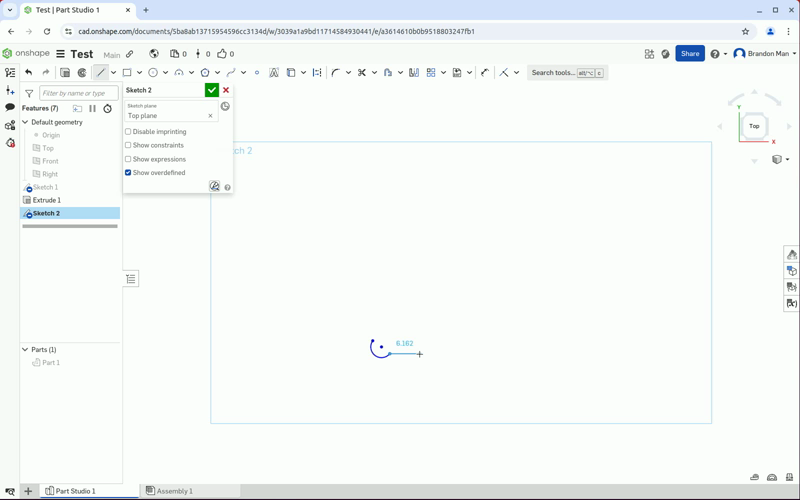
mouse_move(421, 309)
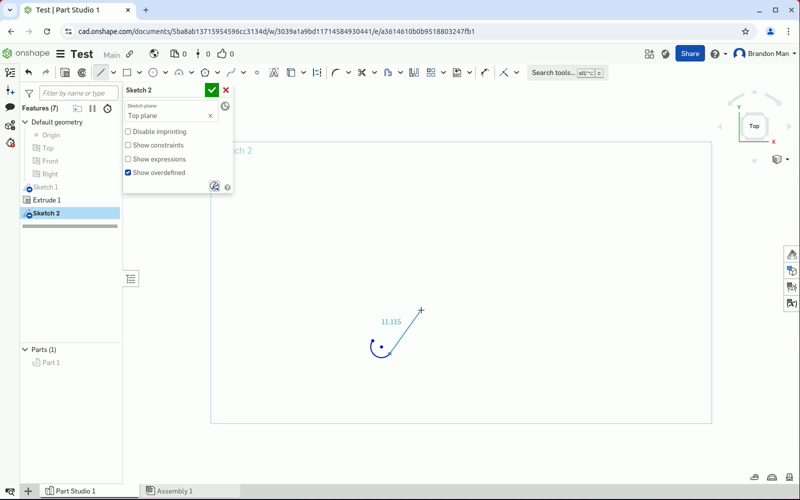
click(421, 309)
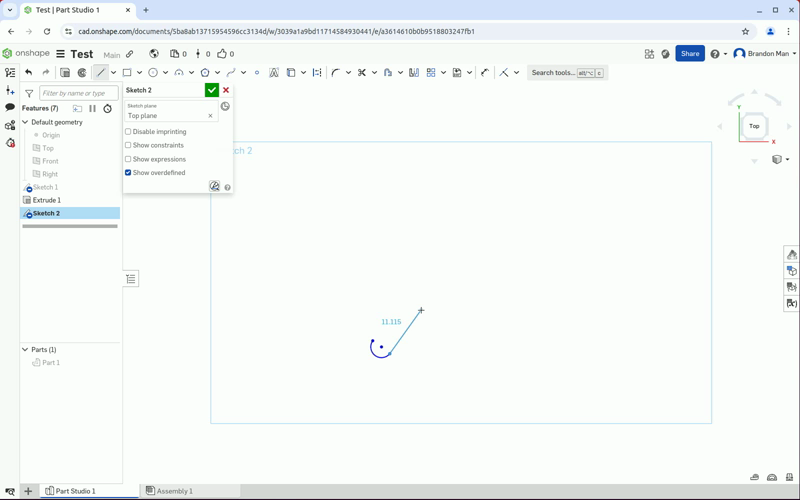
key_up(shift)
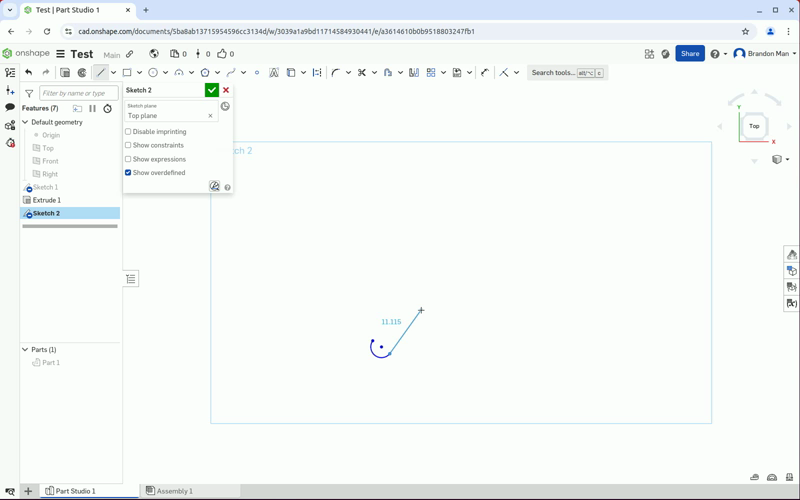
key_down(shift)
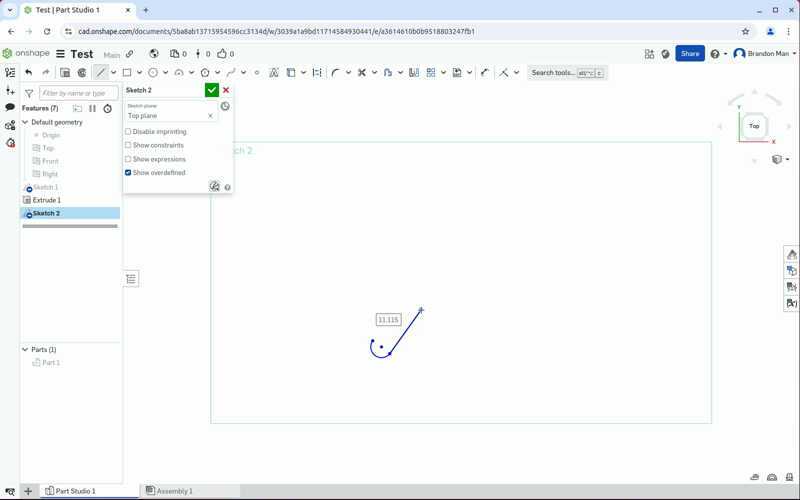
mouse_move(451, 309)
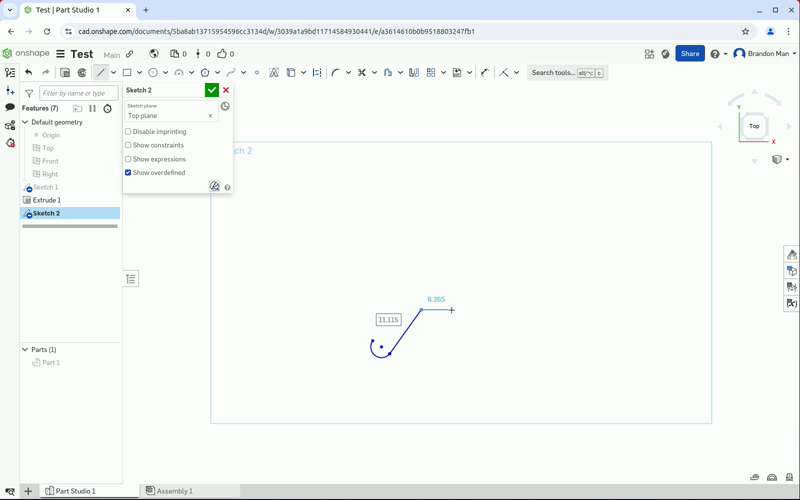
mouse_move(419, 294)
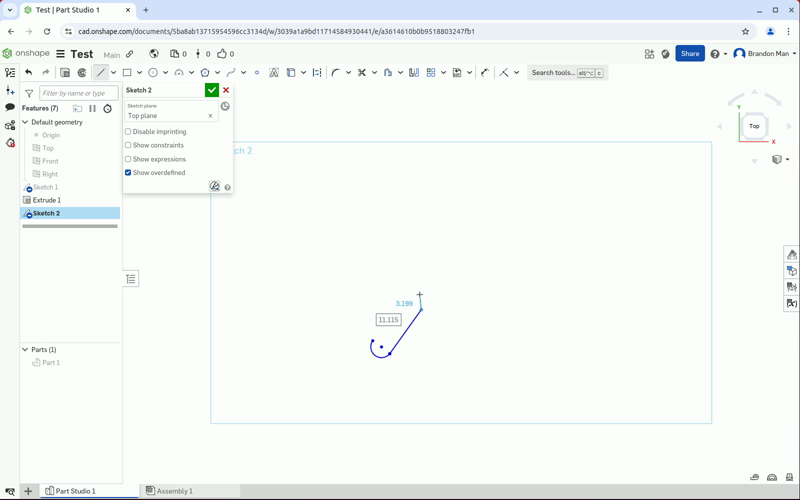
click(419, 294)
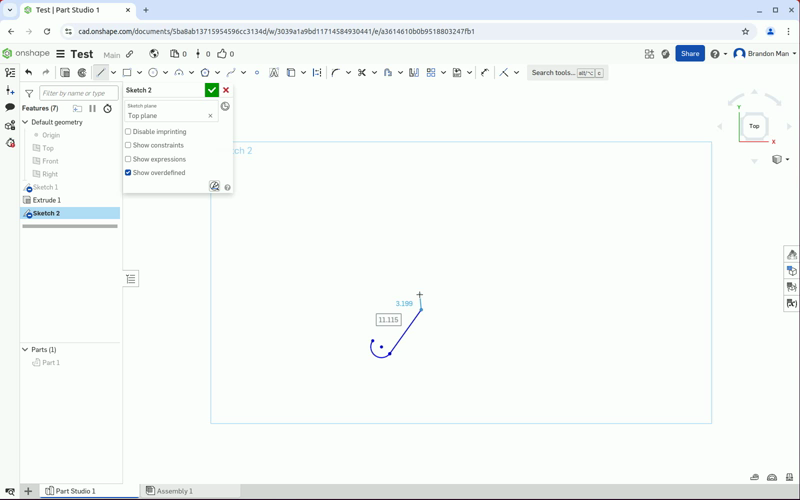
key_up(shift)
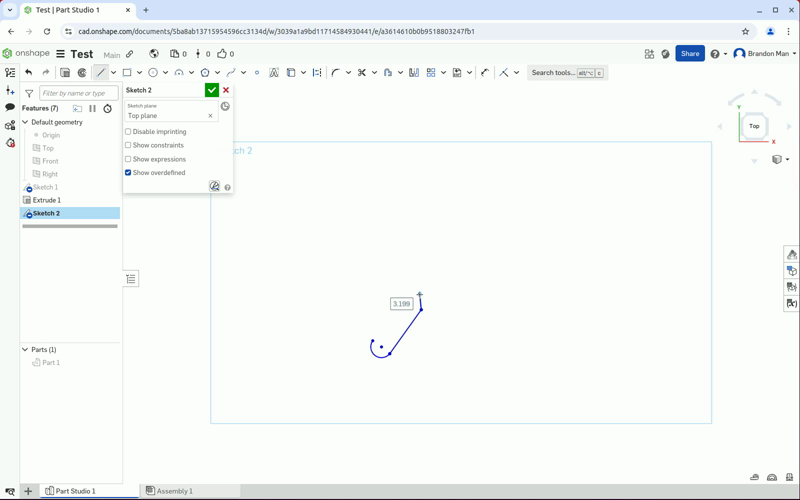
key(esc)
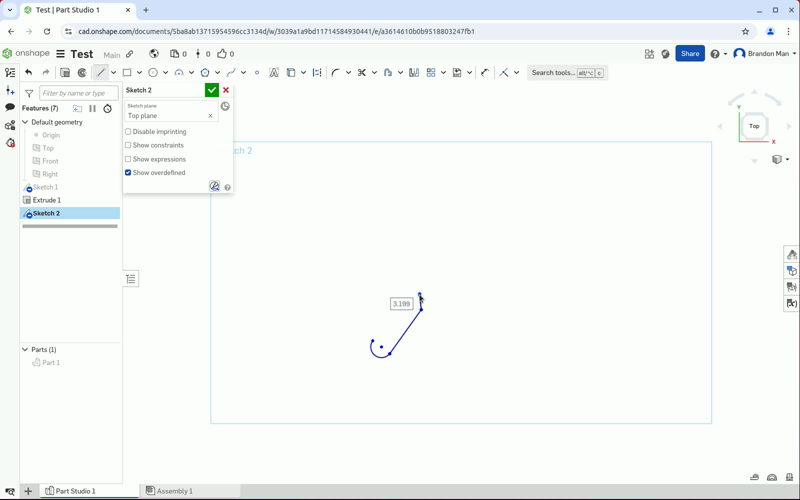
key(a)
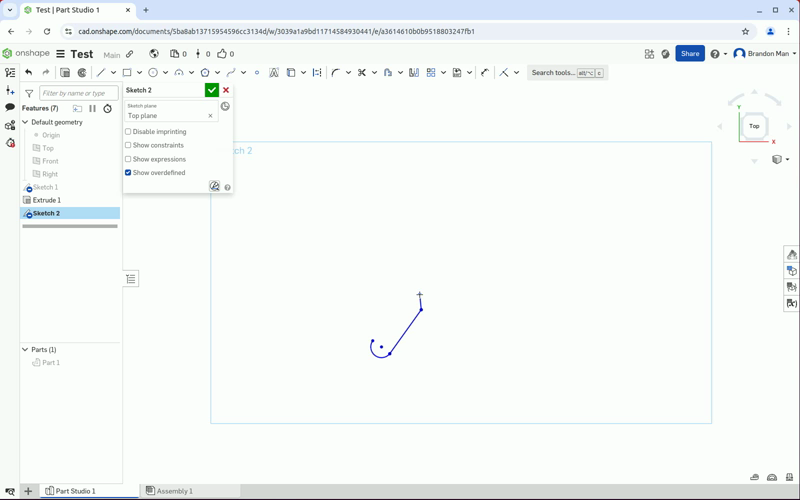
mouse_move(419, 294)
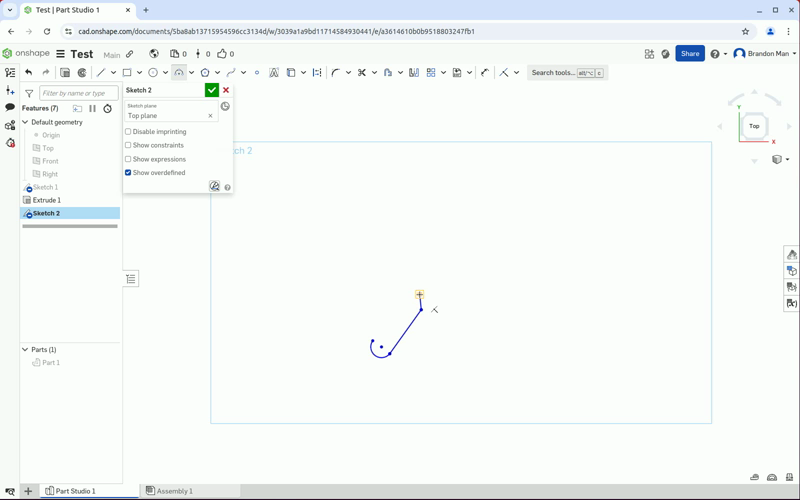
click(419, 294)
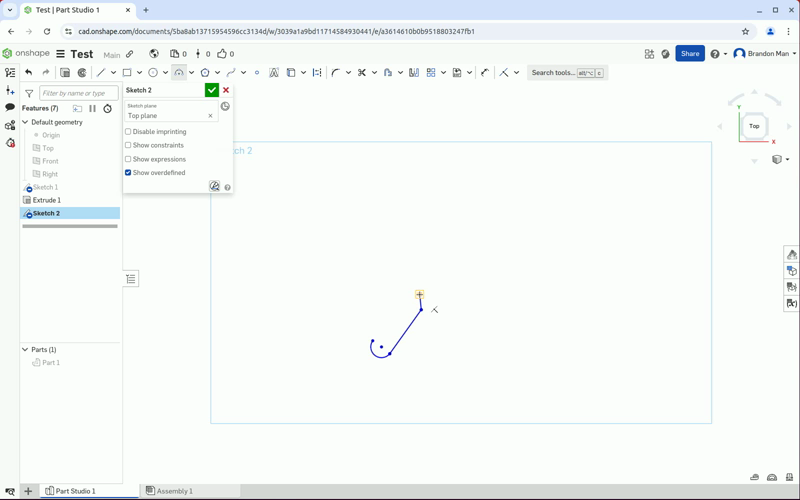
key_down(shift)
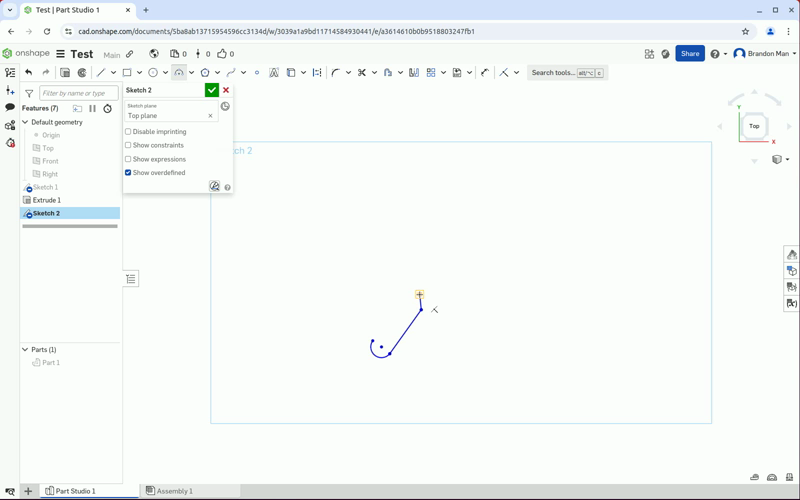
mouse_move(404, 296)
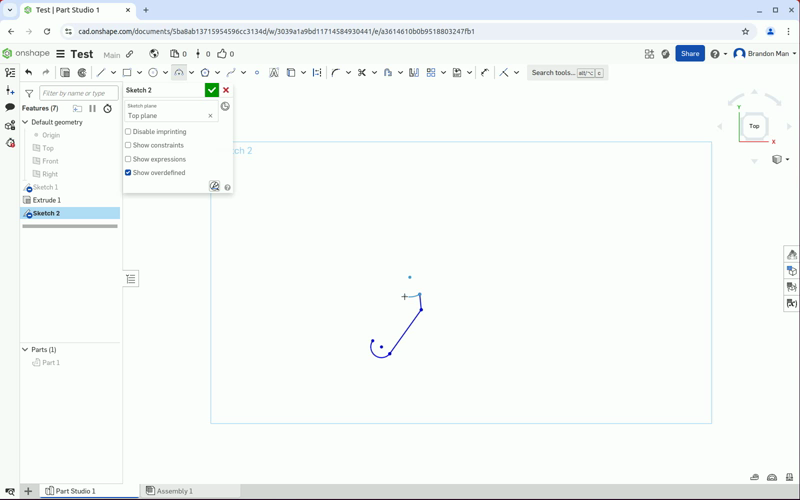
click(404, 296)
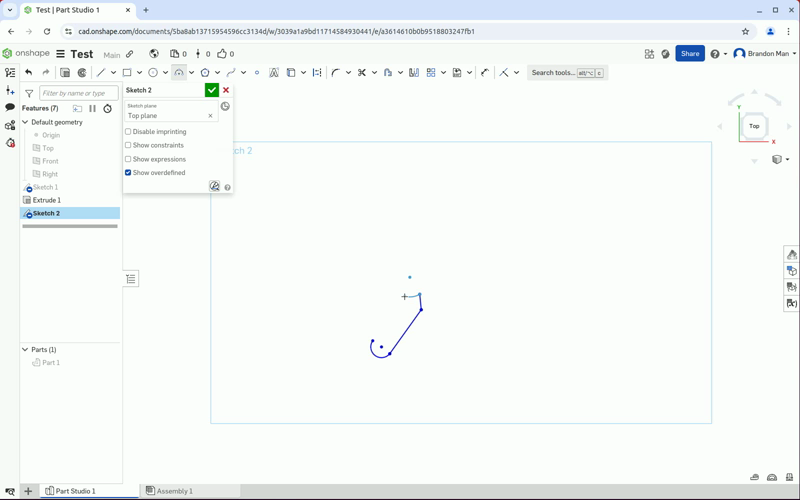
mouse_move(411, 291)
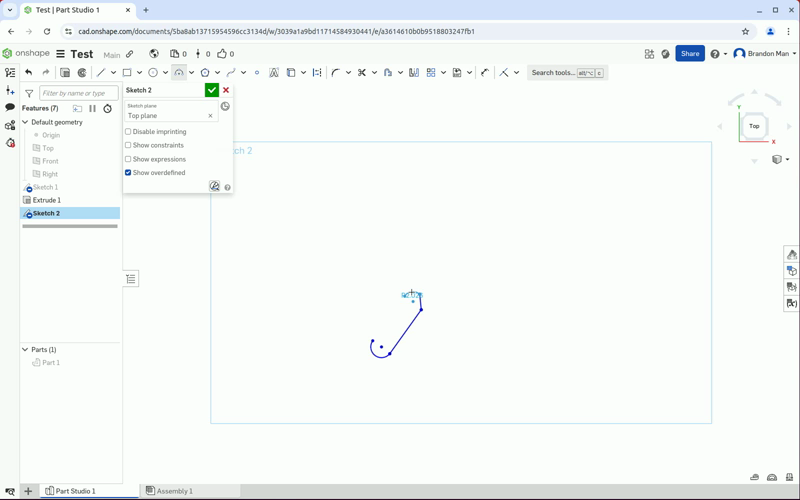
click(411, 291)
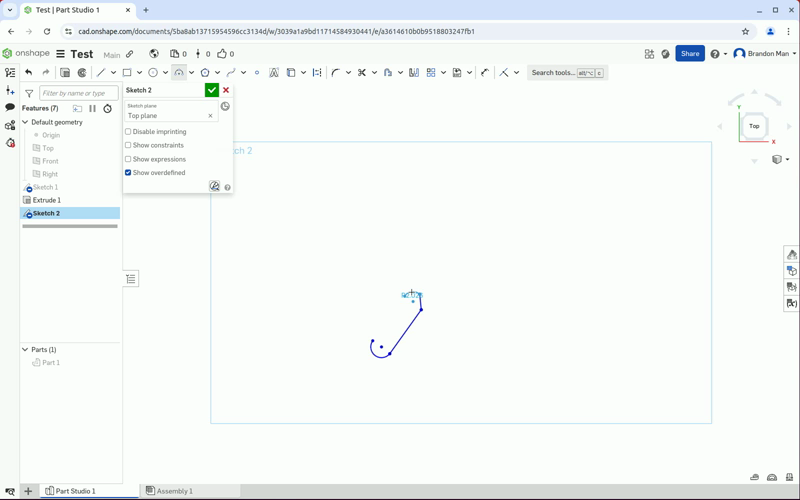
key_up(shift)
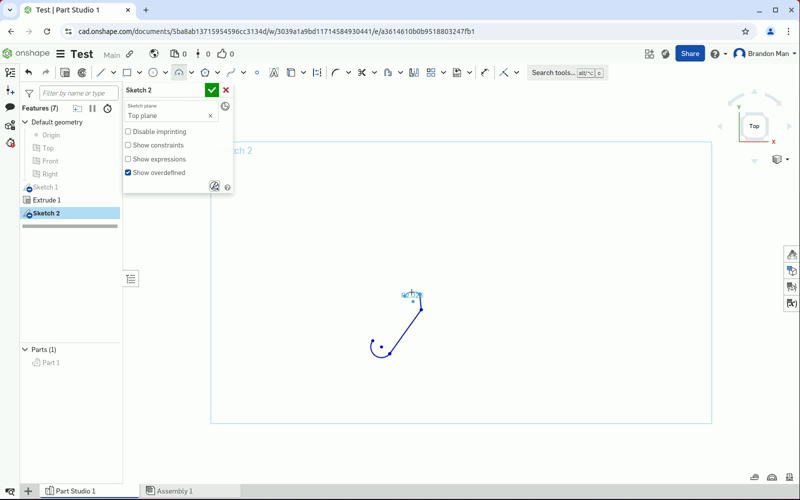
key(esc)
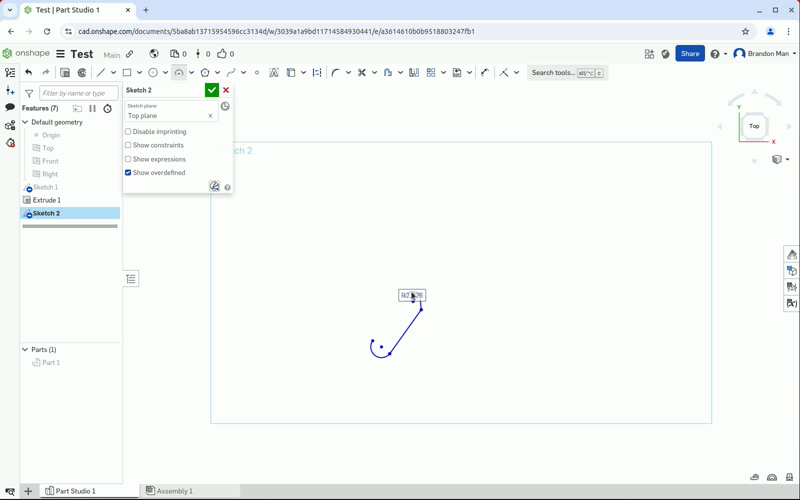
key(l)
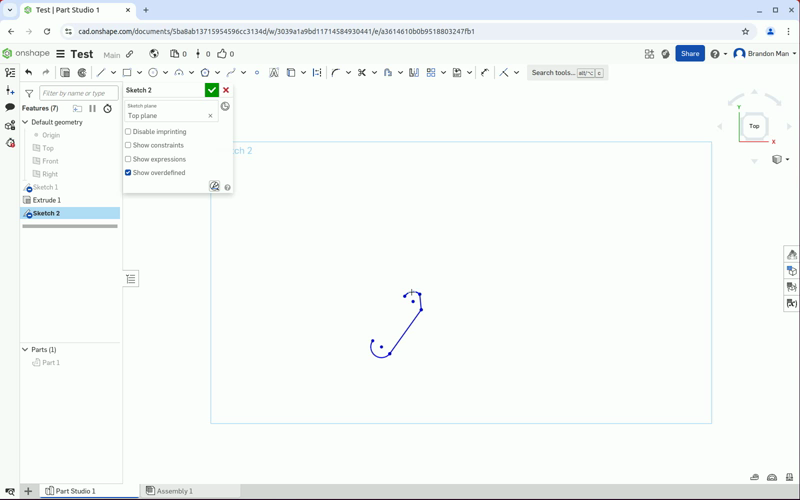
mouse_move(404, 296)
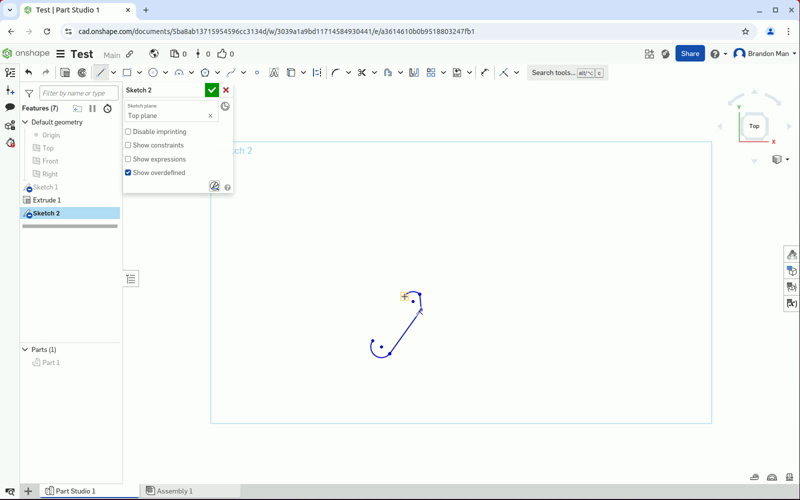
click(404, 296)
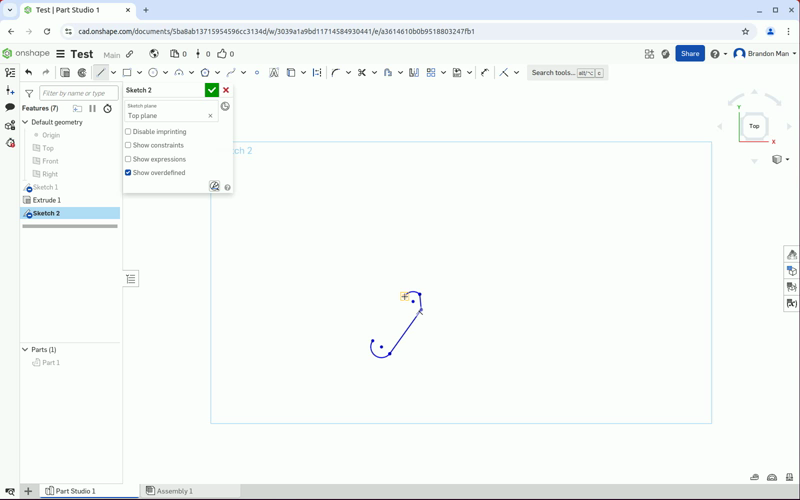
mouse_move(434, 296)
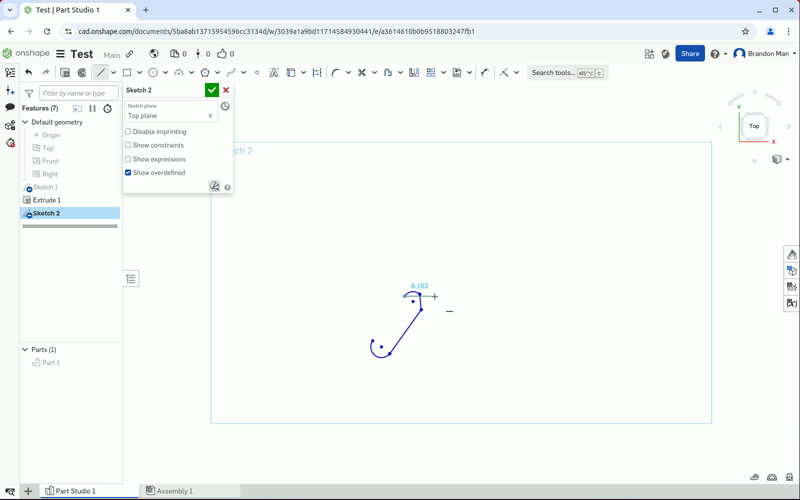
key_down(shift)
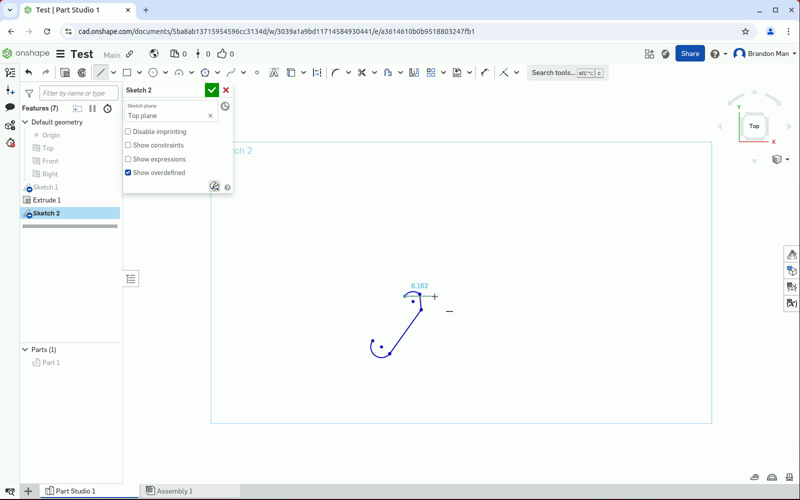
mouse_move(372, 340)
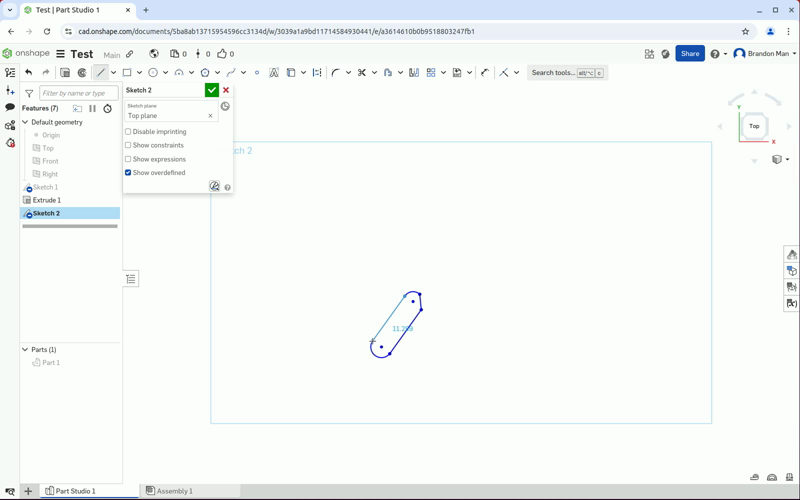
key_up(shift)
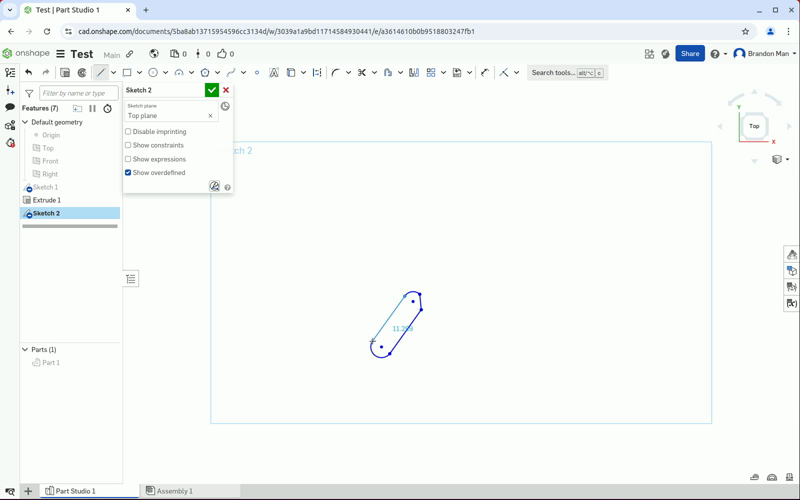
click(372, 340)
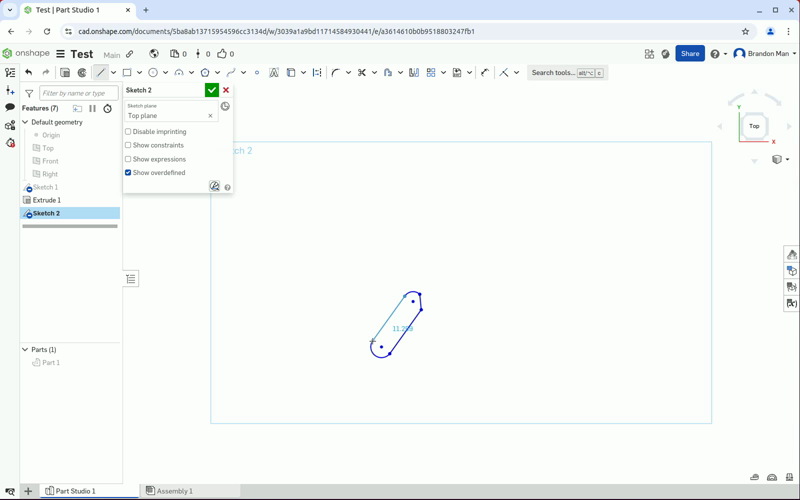
key(esc)
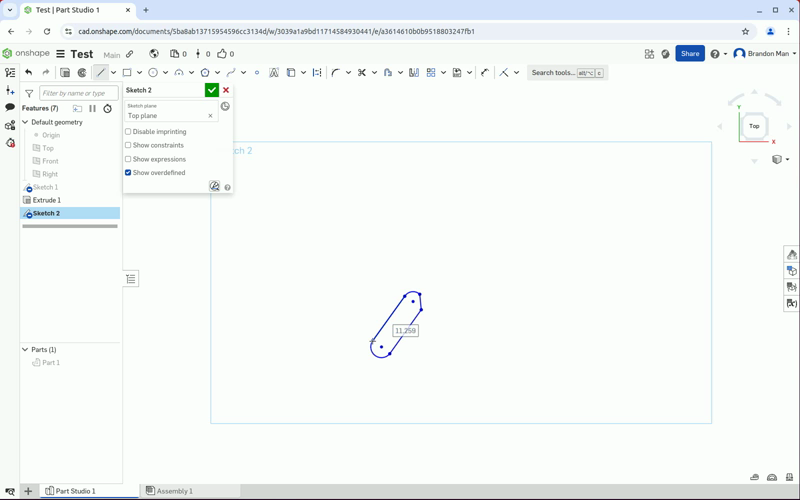
key(c)
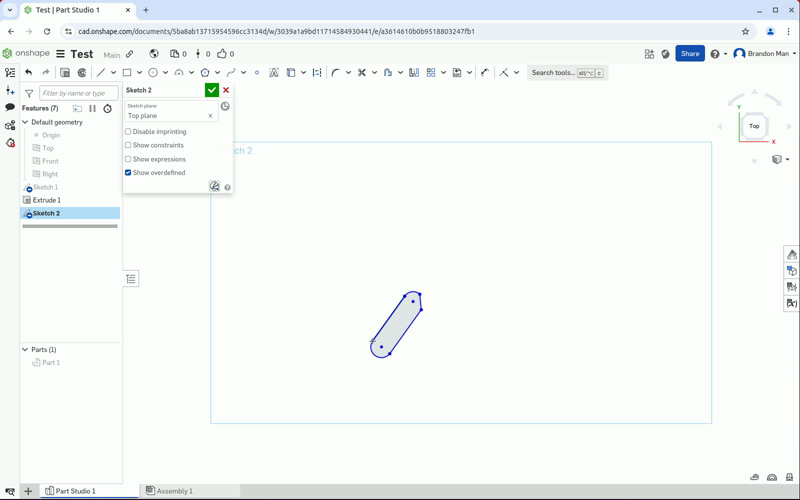
key_down(shift)
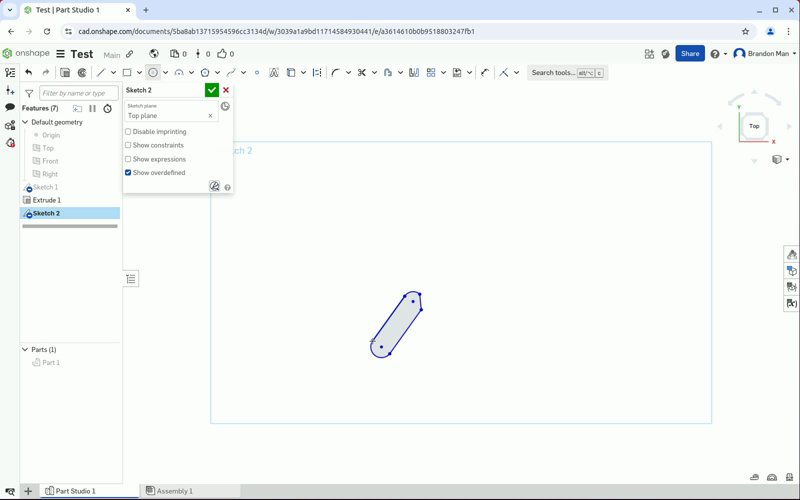
mouse_move(381, 346)
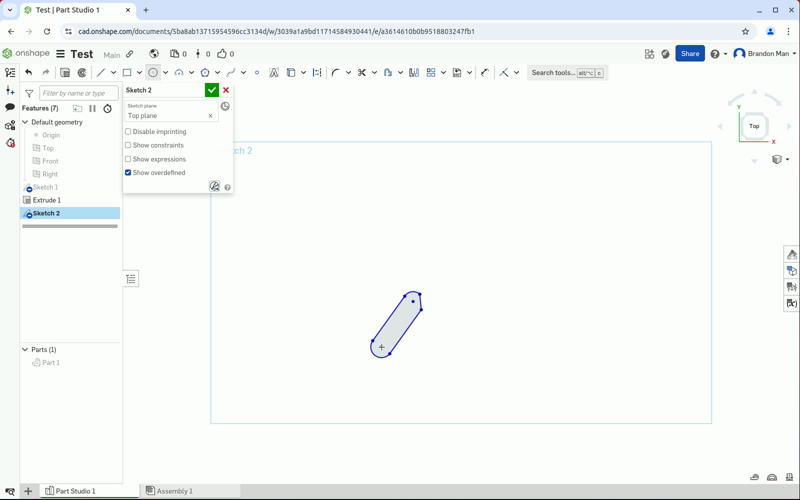
click(381, 346)
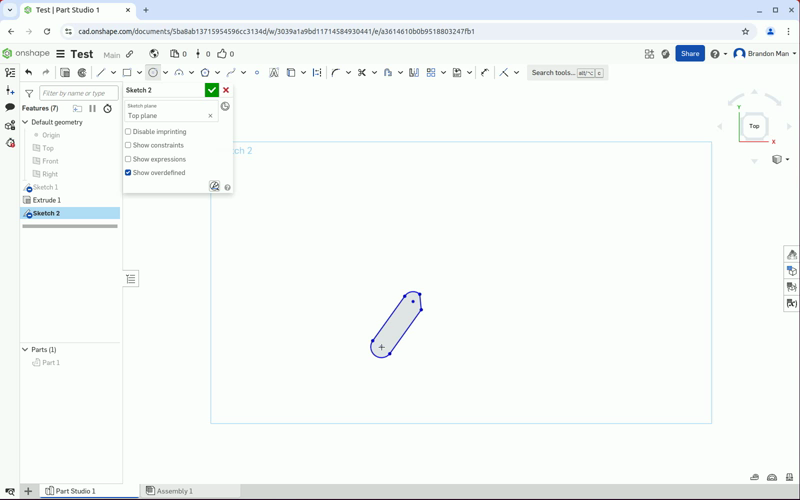
key_up(shift)
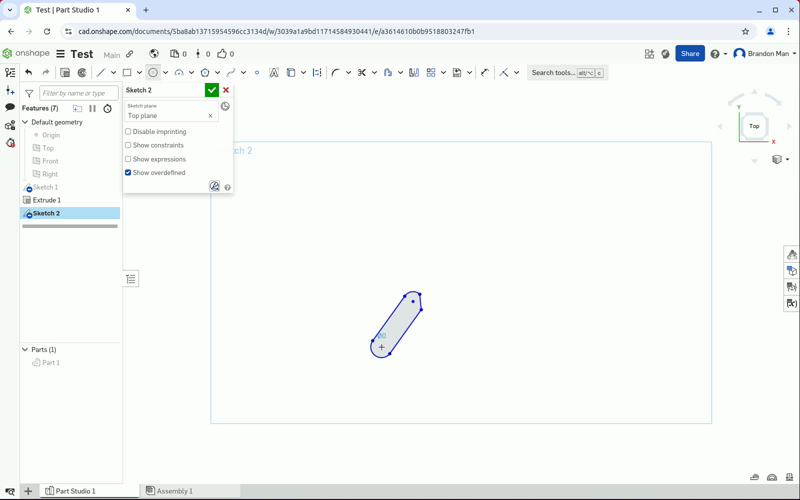
mouse_move(383, 346)
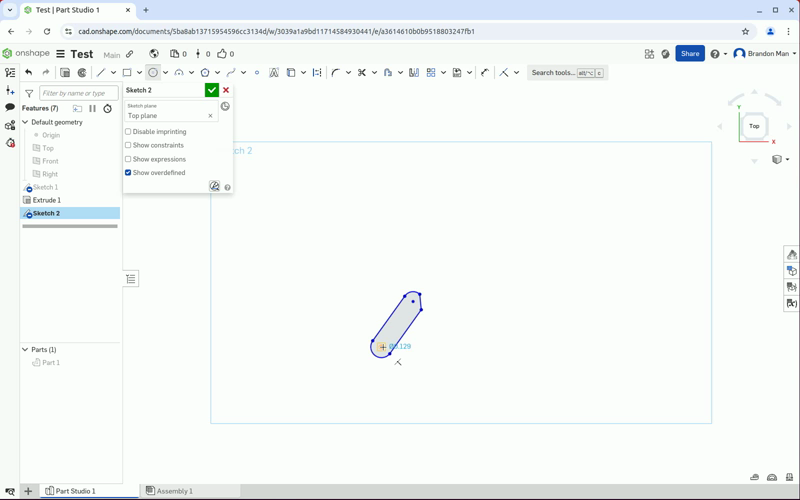
scroll(6)
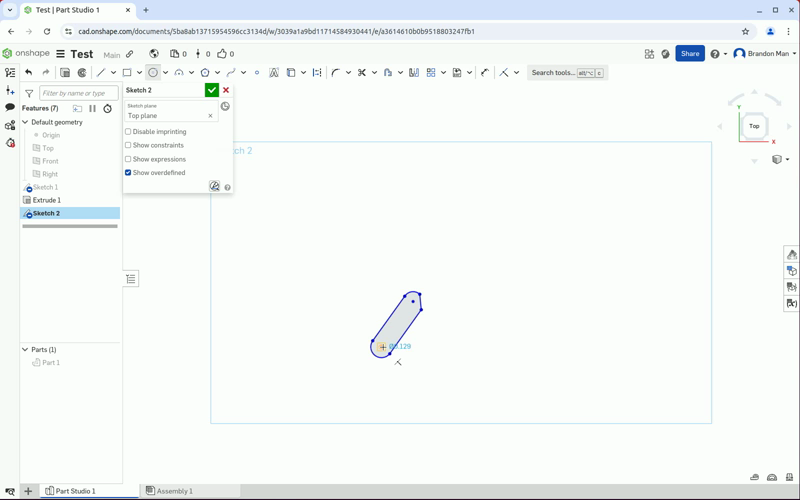
scroll(6)
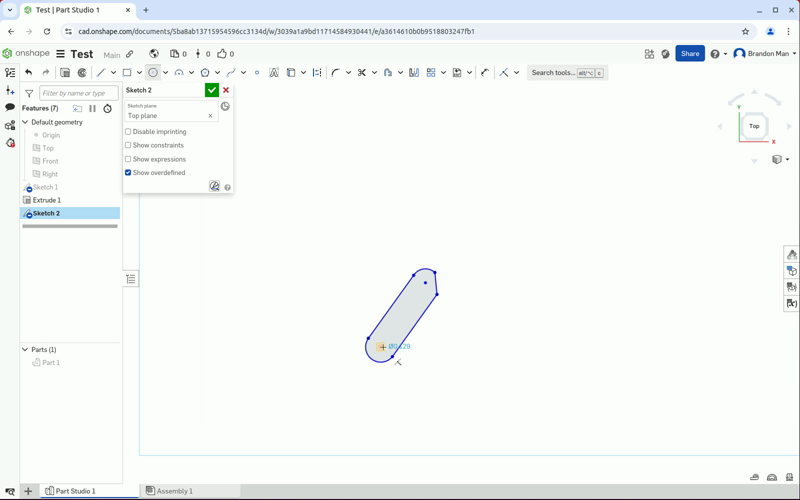
scroll(6)
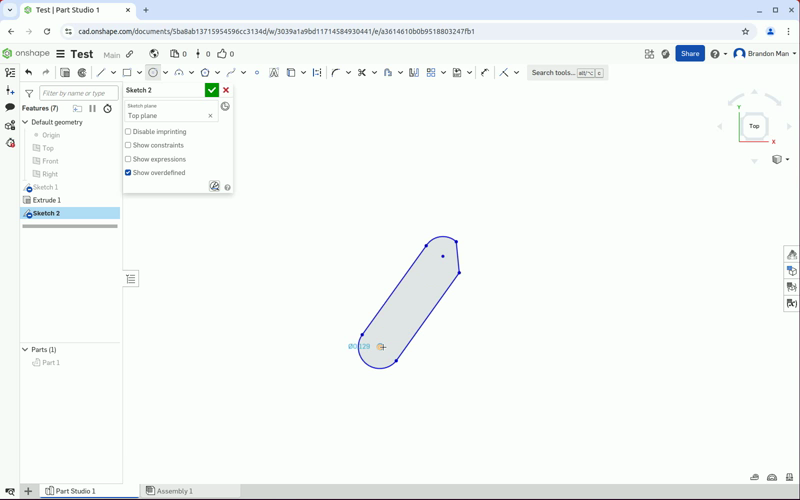
scroll(6)
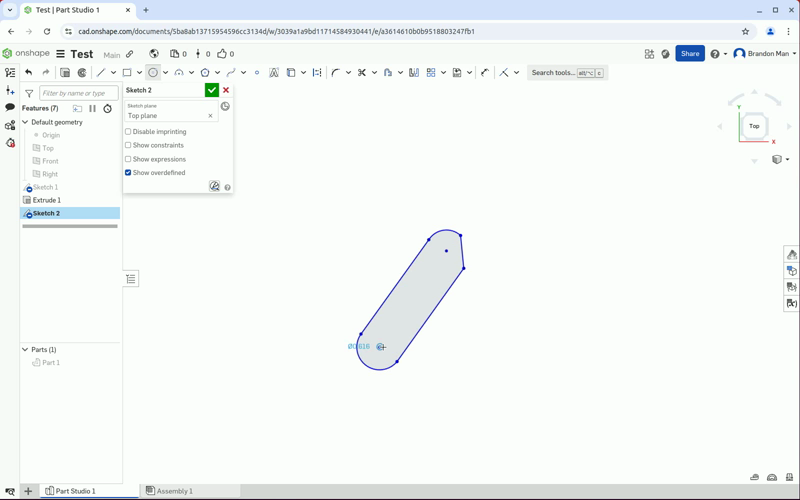
scroll(6)
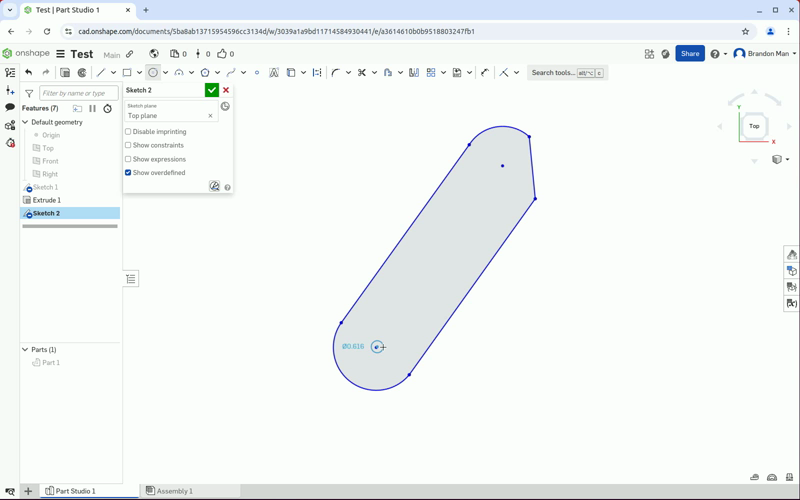
scroll(6)
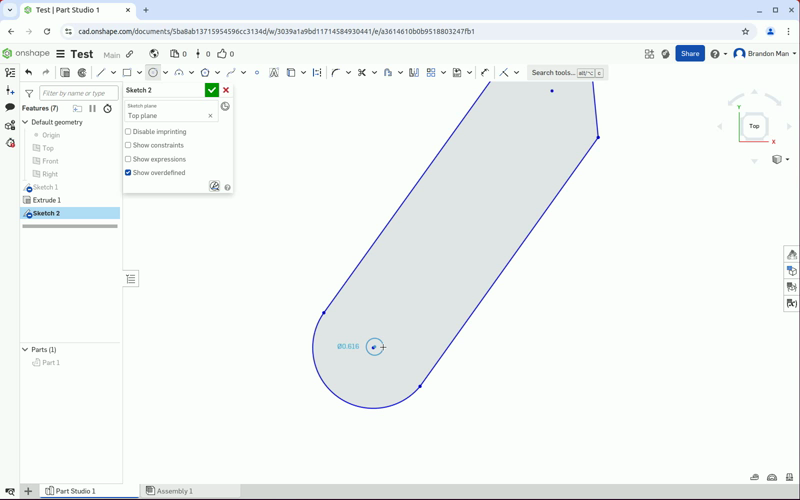
scroll(6)
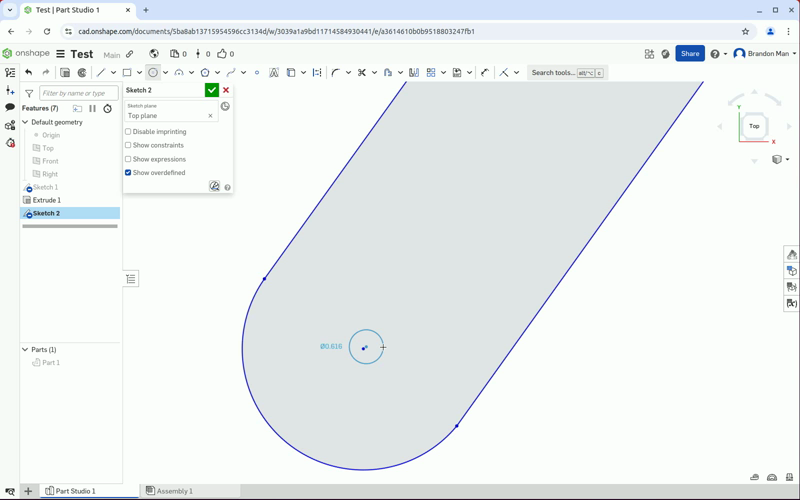
click(383, 346)
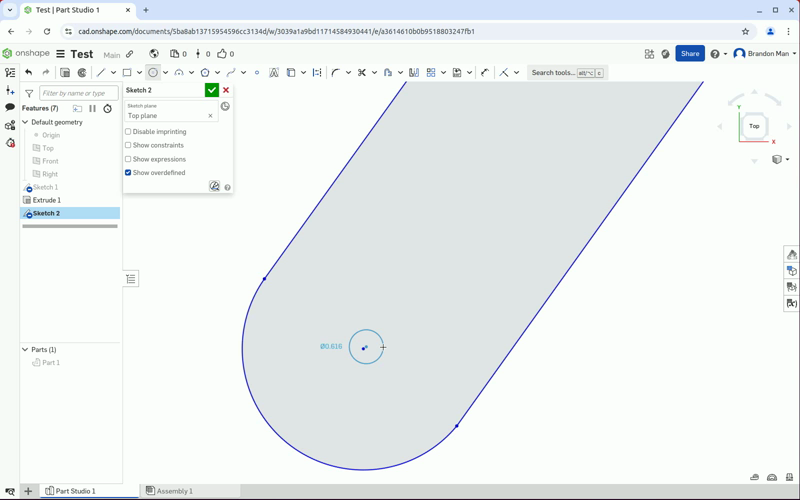
scroll(-6)
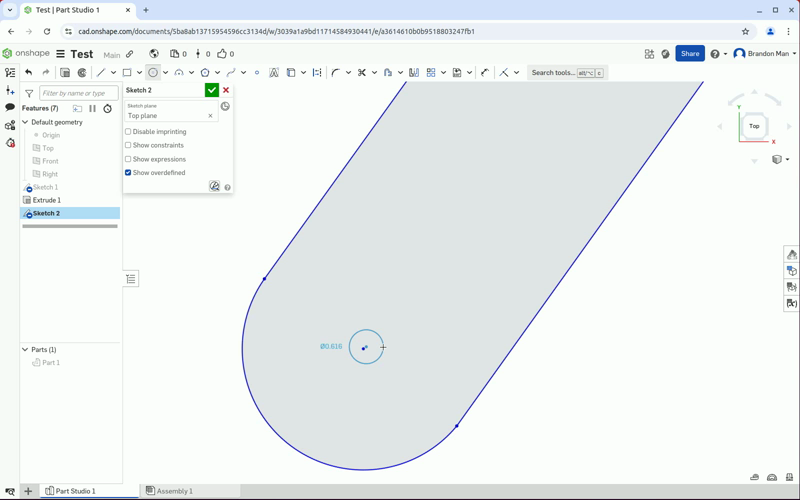
scroll(-6)
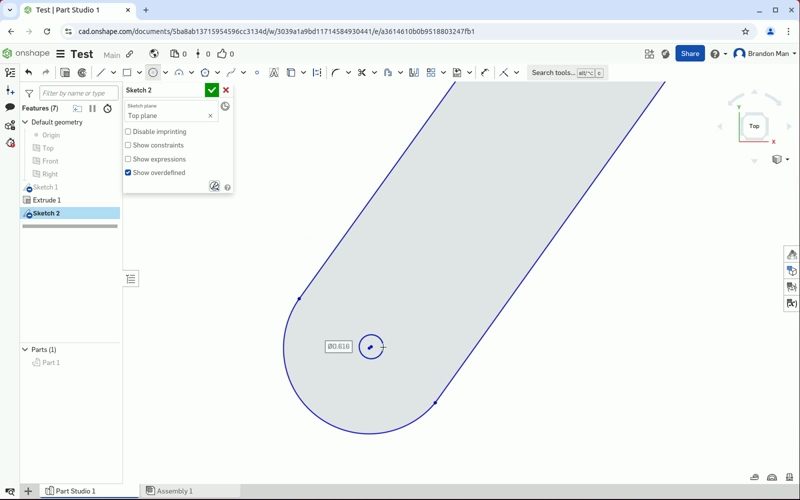
scroll(-6)
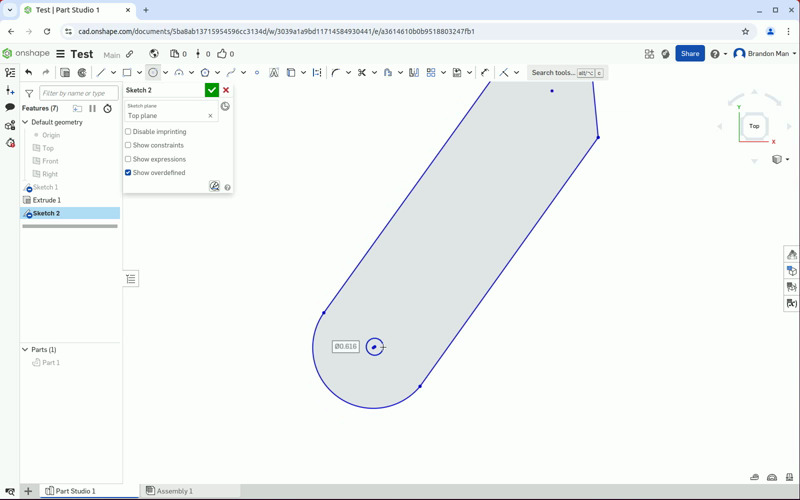
scroll(-6)
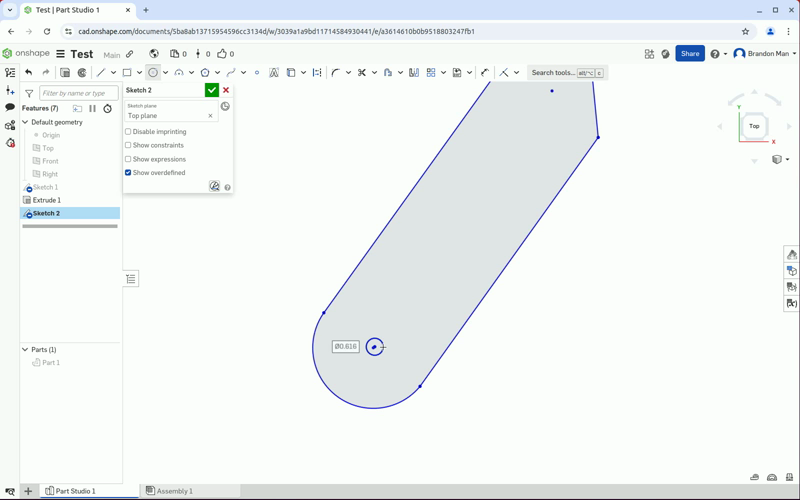
scroll(-6)
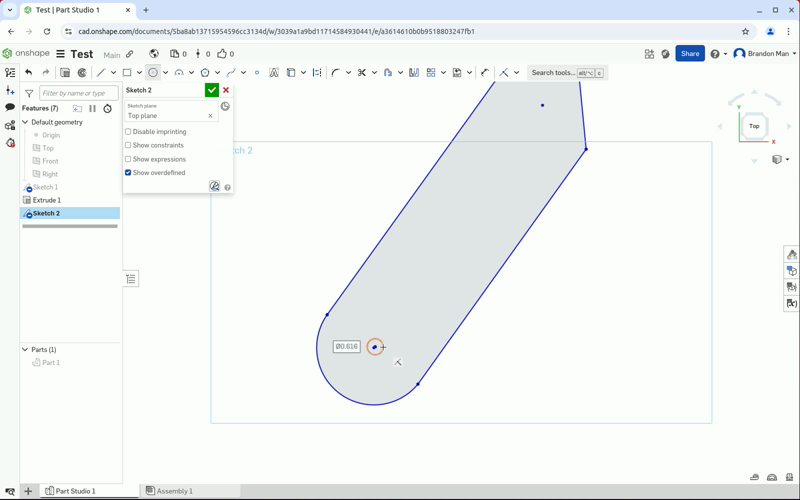
scroll(-6)
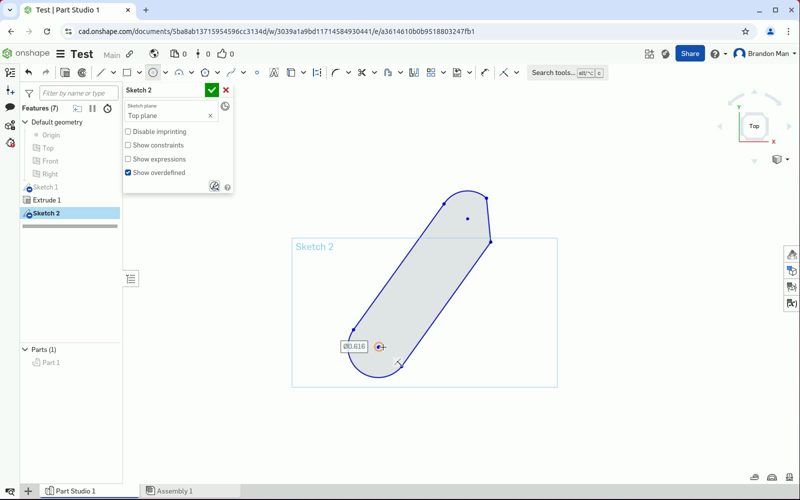
scroll(-6)
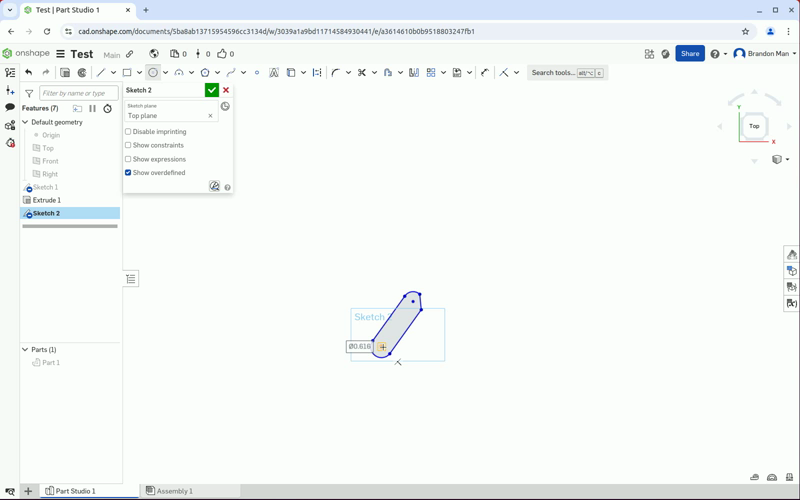
key(esc)
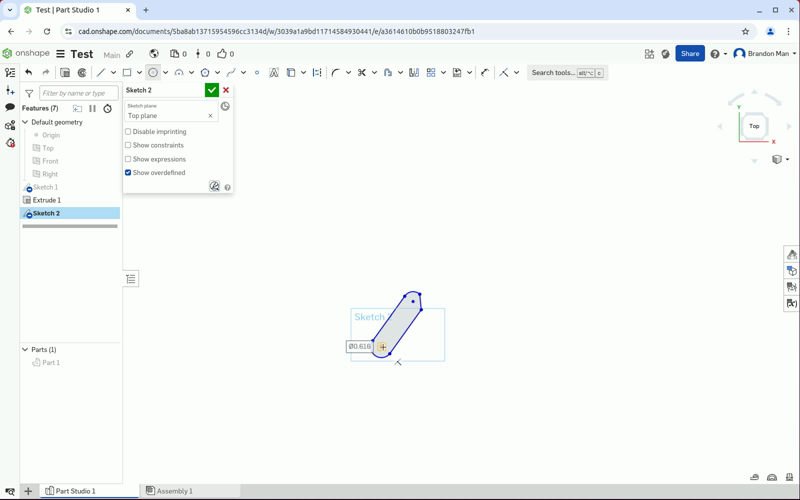
mouse_move(410, 296)
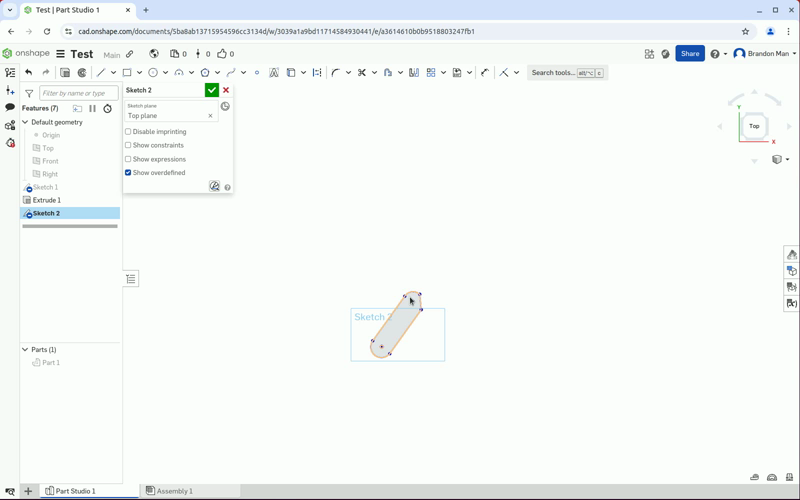
scroll(6)
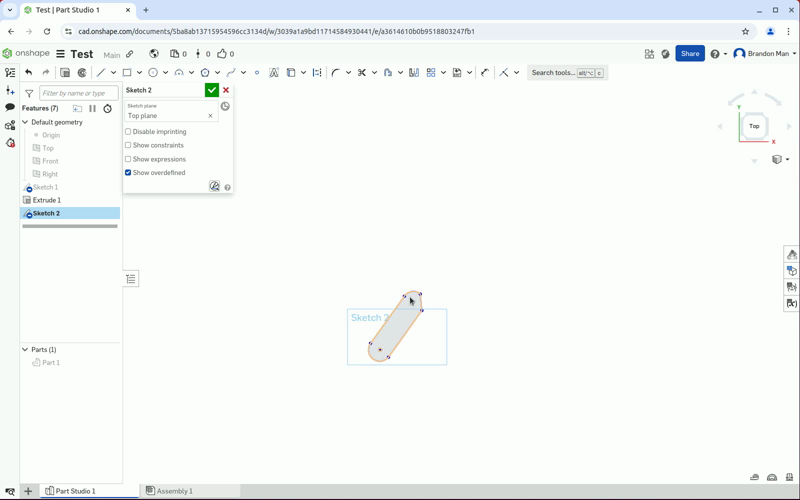
scroll(6)
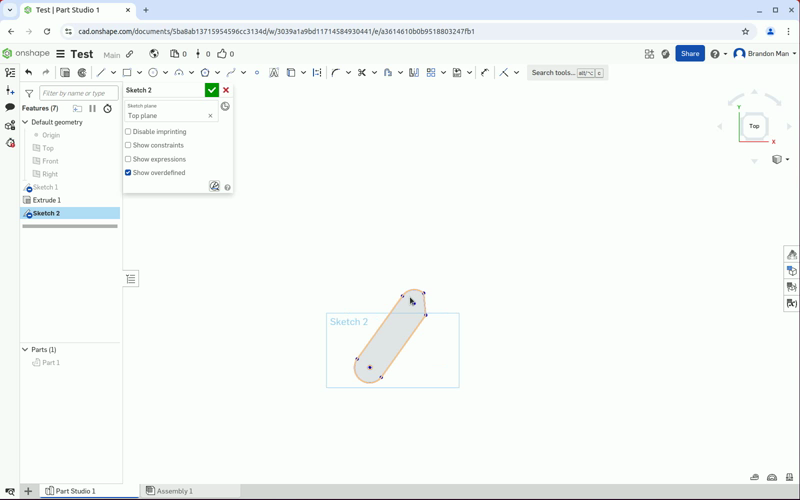
scroll(6)
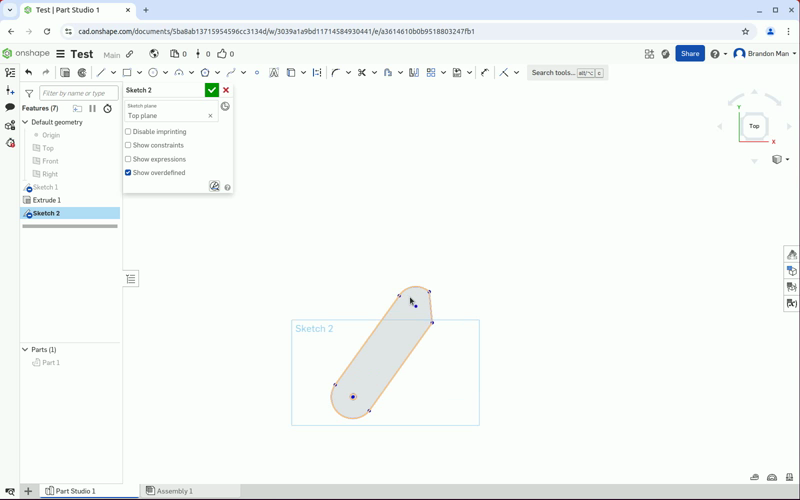
scroll(6)
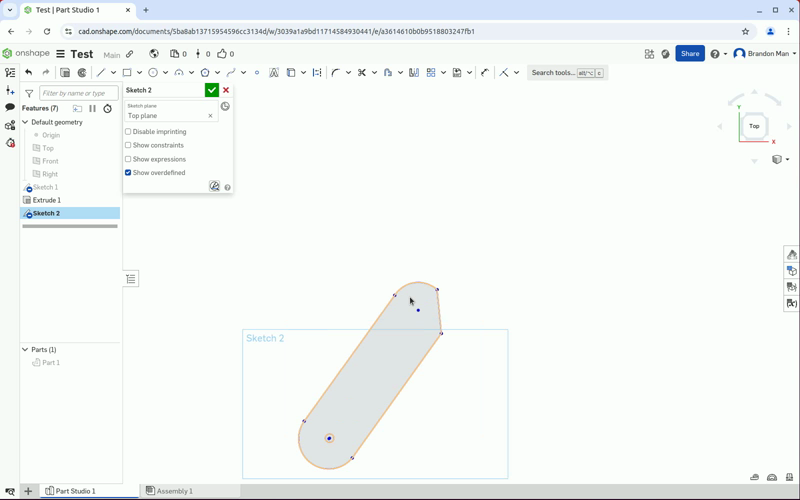
scroll(6)
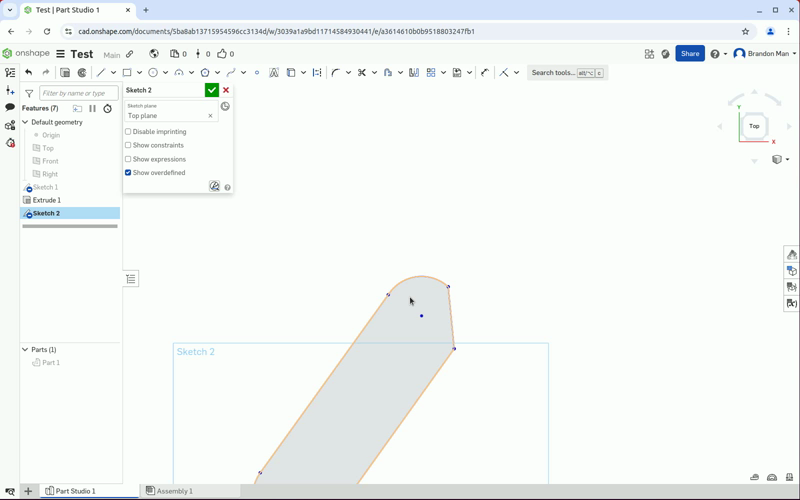
scroll(6)
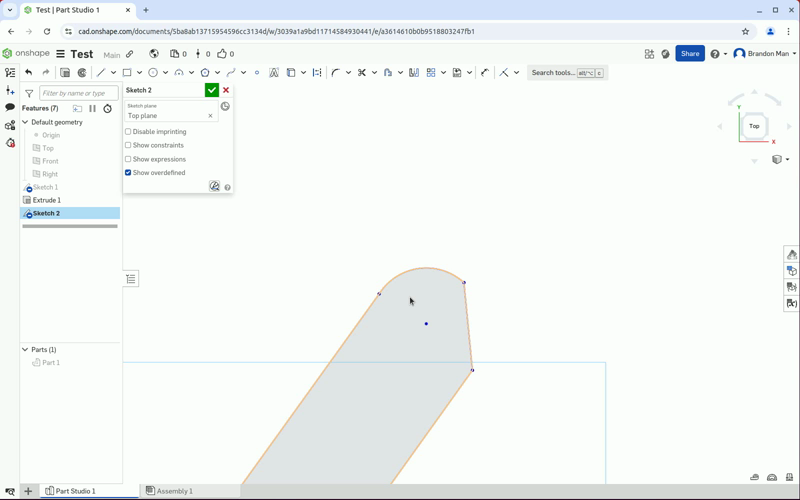
scroll(6)
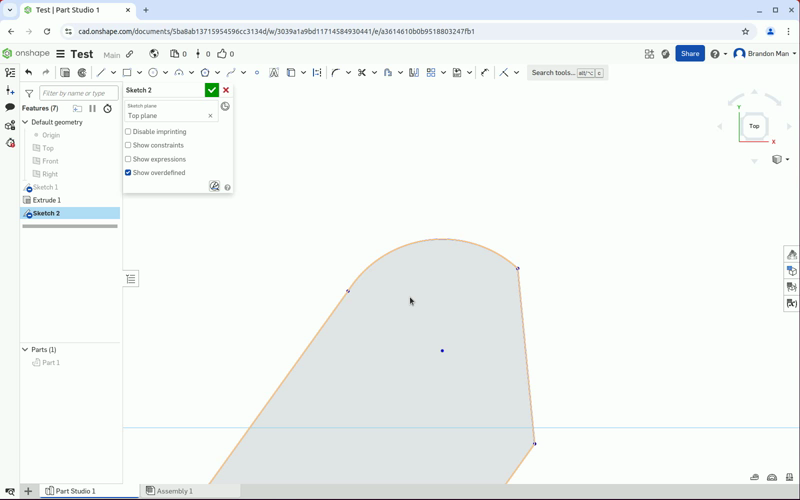
click(410, 296)
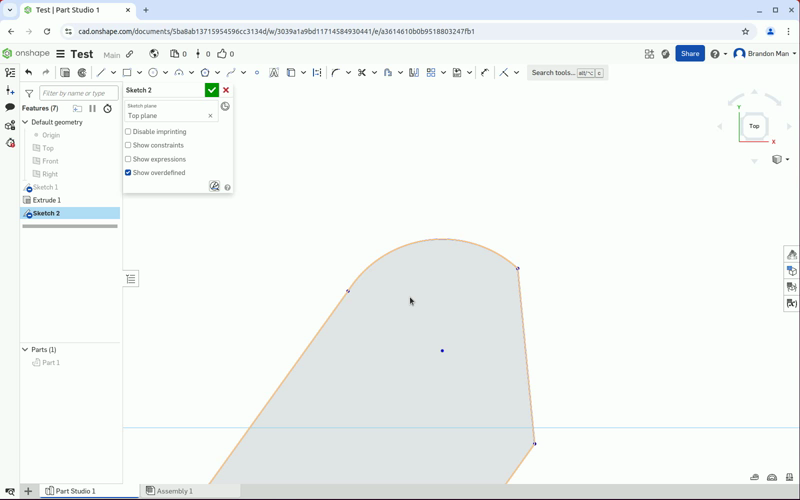
scroll(-6)
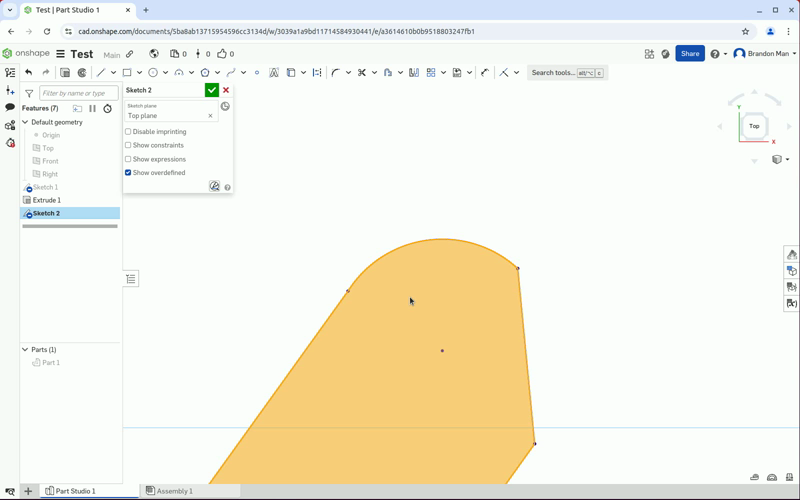
scroll(-6)
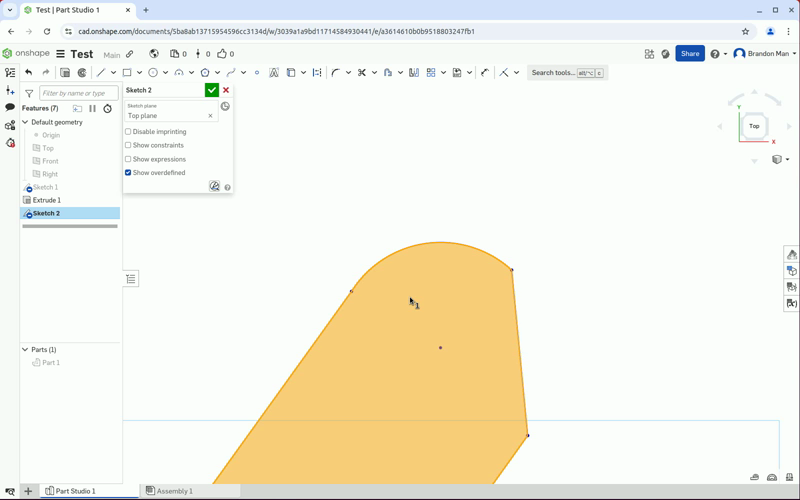
scroll(-6)
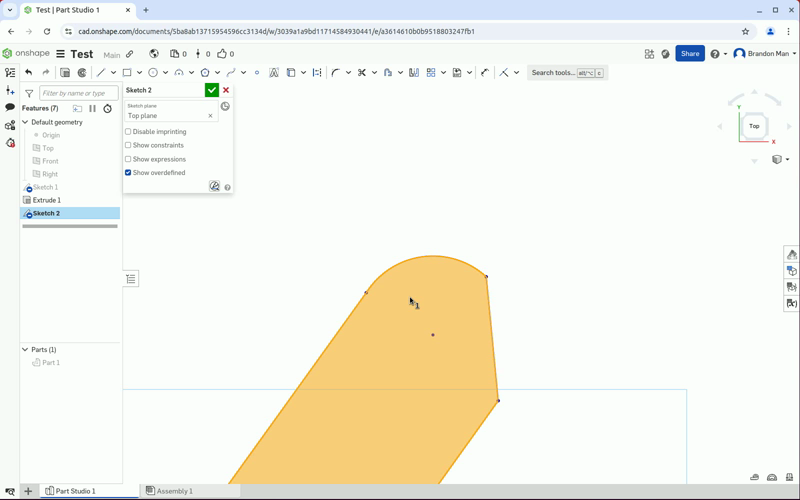
scroll(-6)
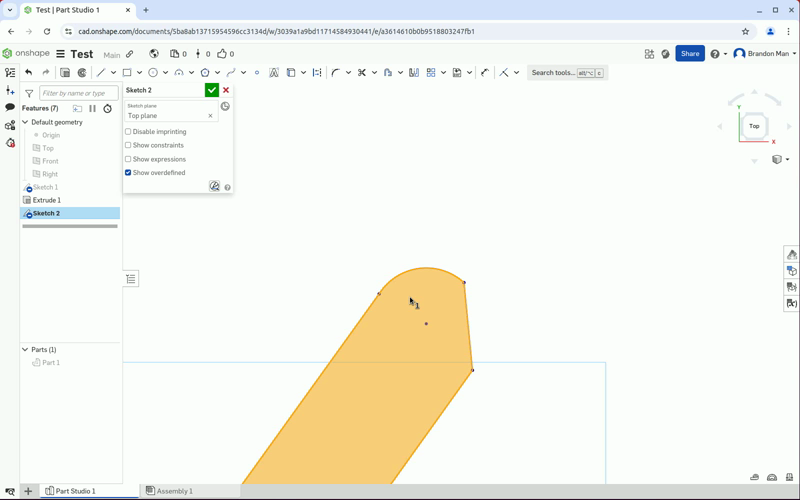
scroll(-6)
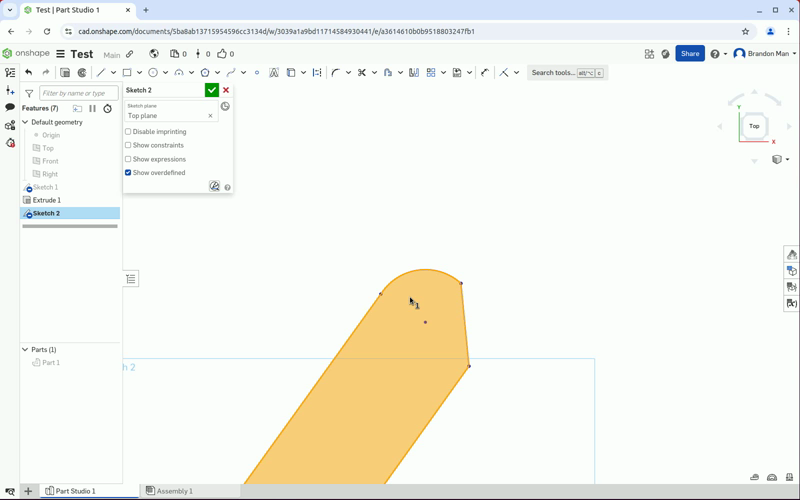
scroll(-6)
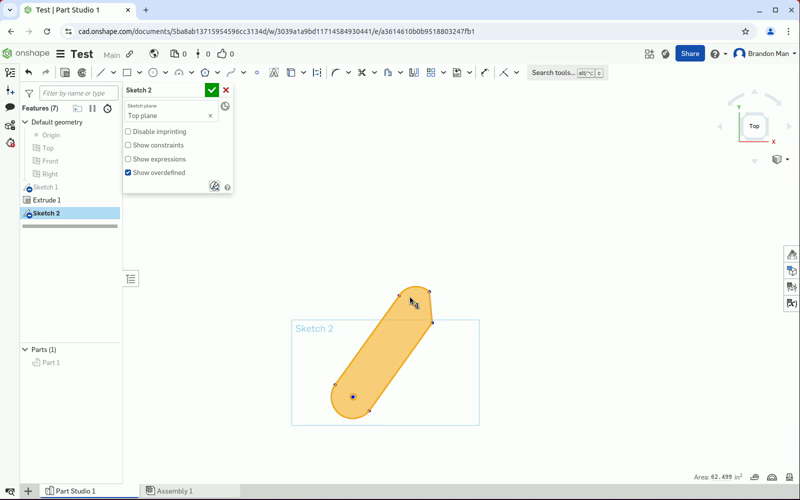
scroll(-6)
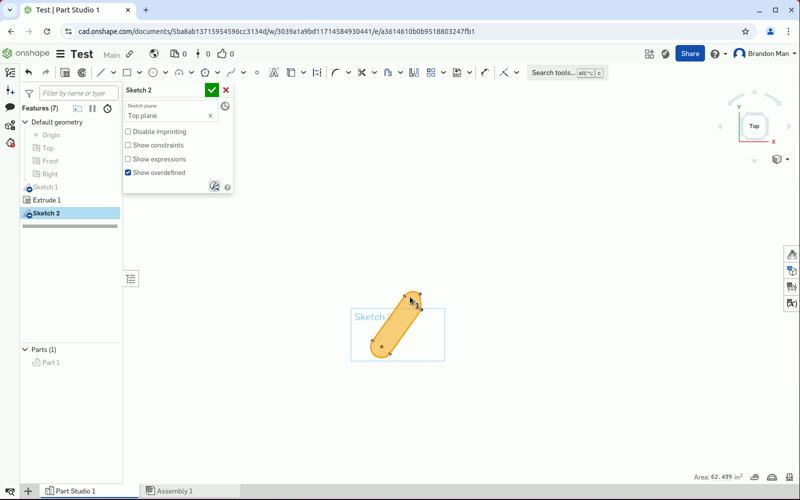
mouse_move(73, 352)
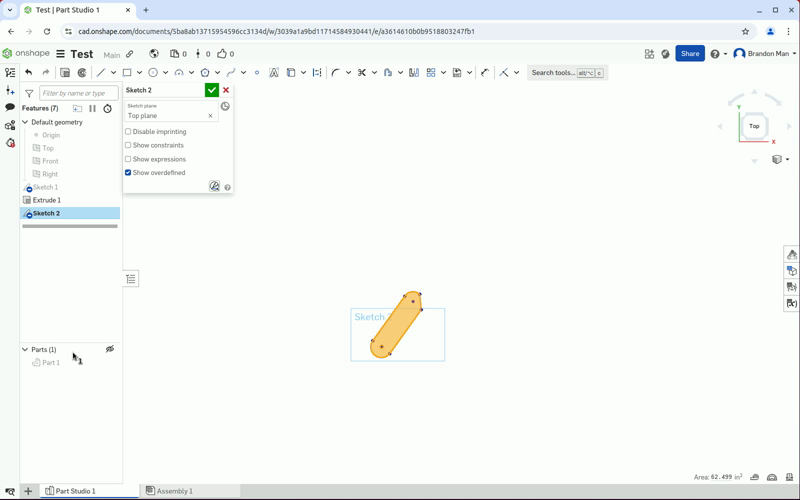
key(shift+y)
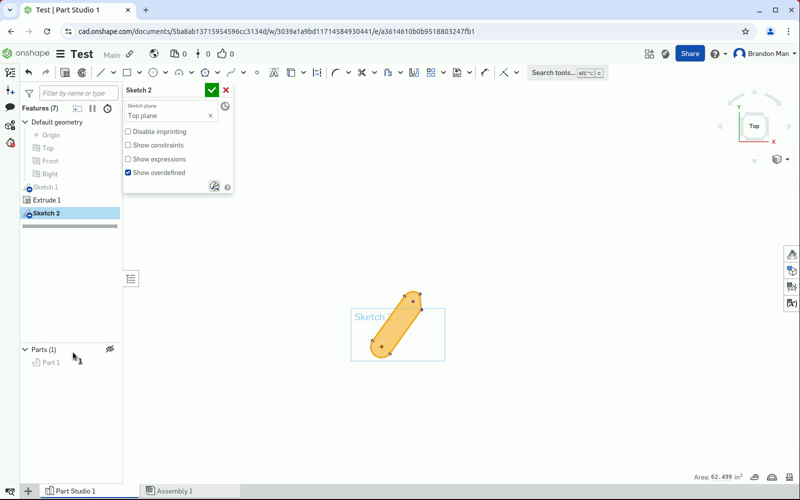
key(shift+e)
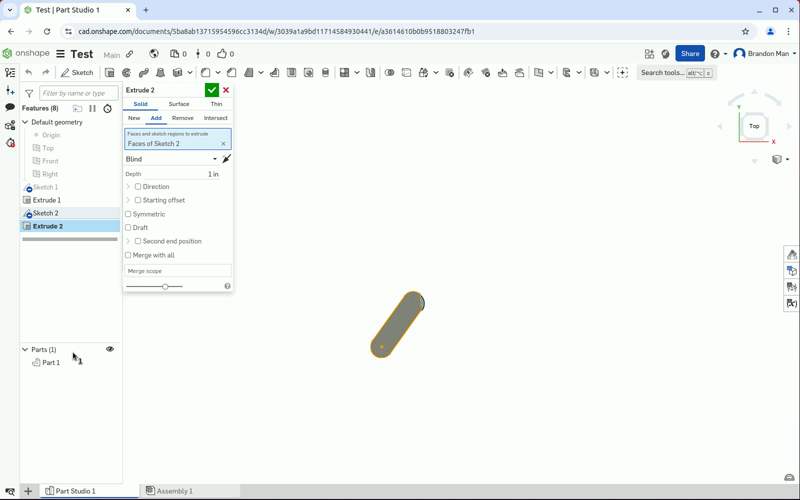
mouse_move(143, 106)
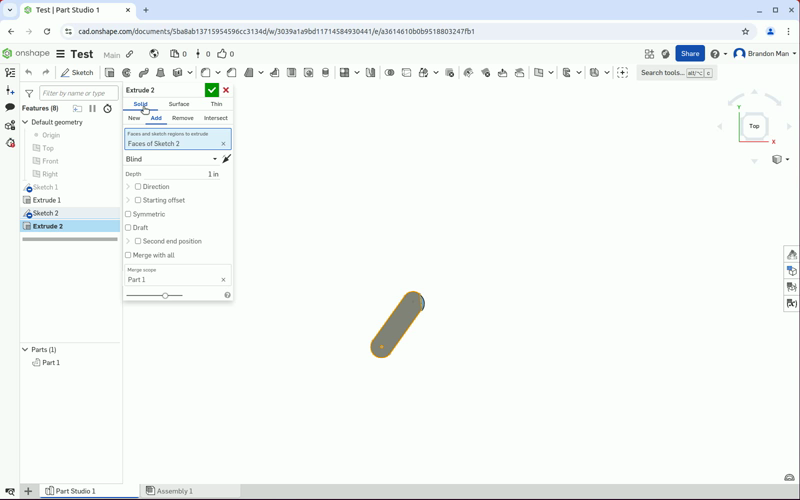
click(143, 106)
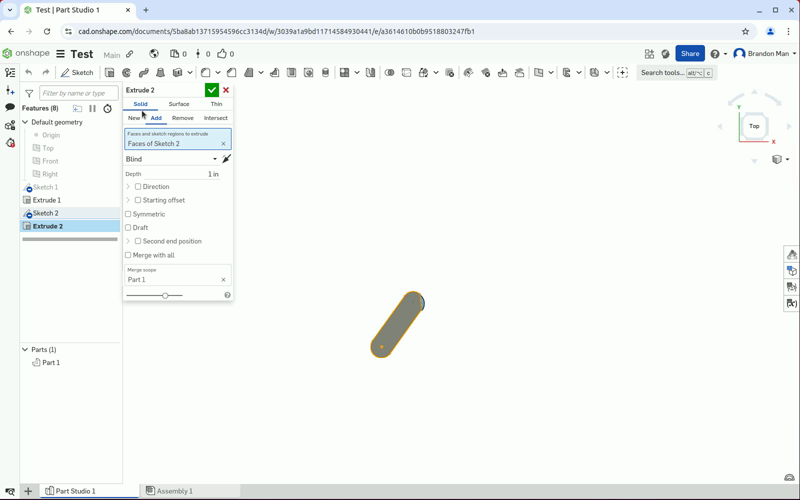
mouse_move(137, 120)
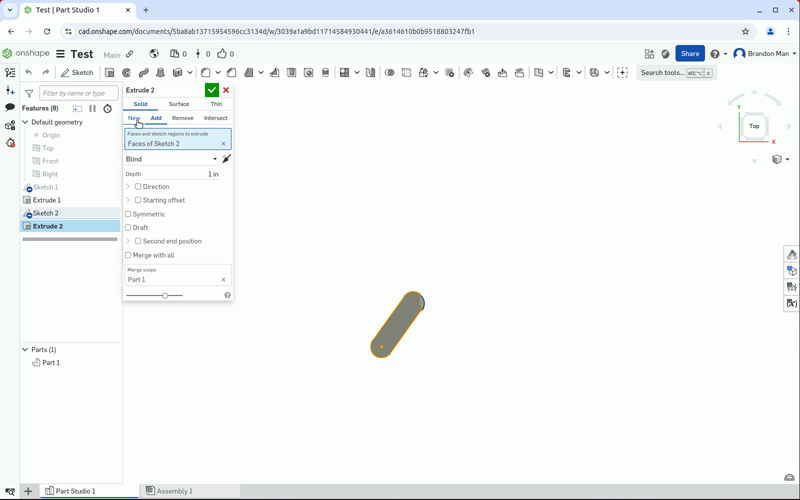
click(137, 120)
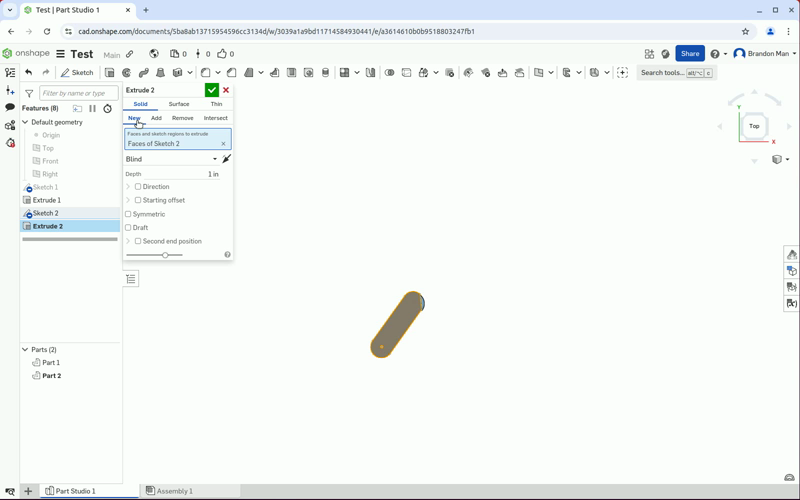
key(tab, 4)
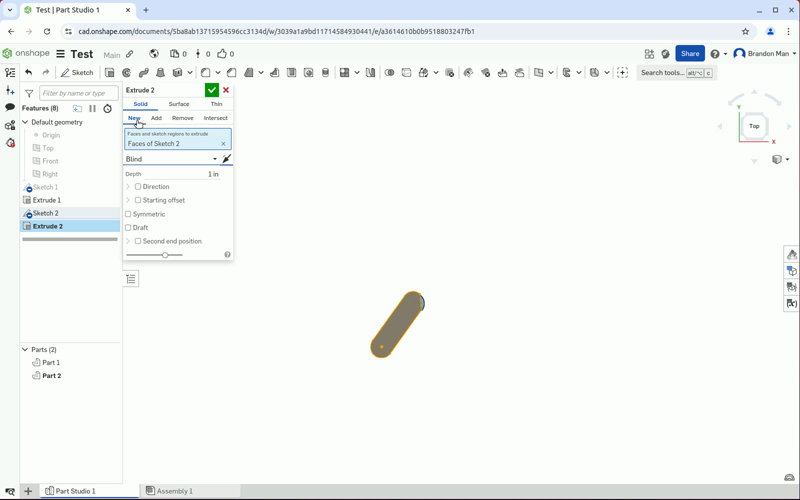
text(0.722)
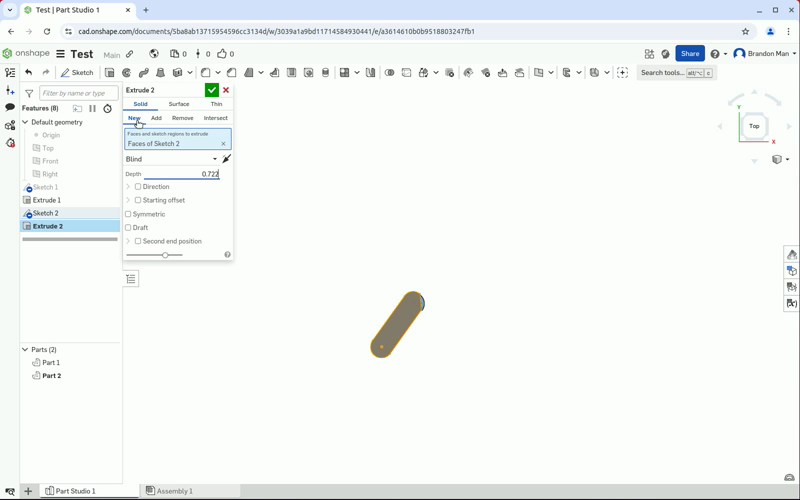
key(enter)
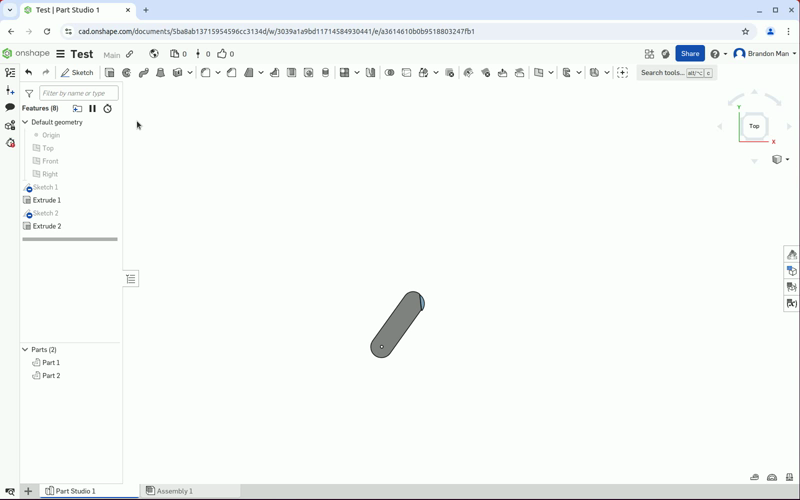
key(shift+h)
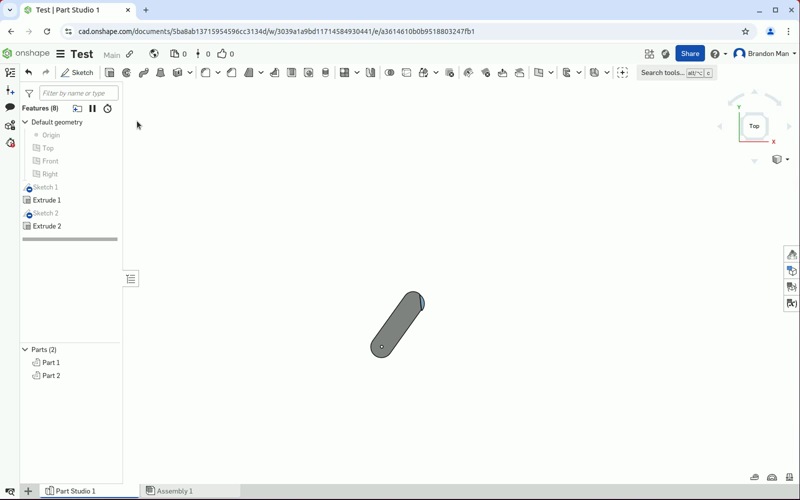
key(shift+h)
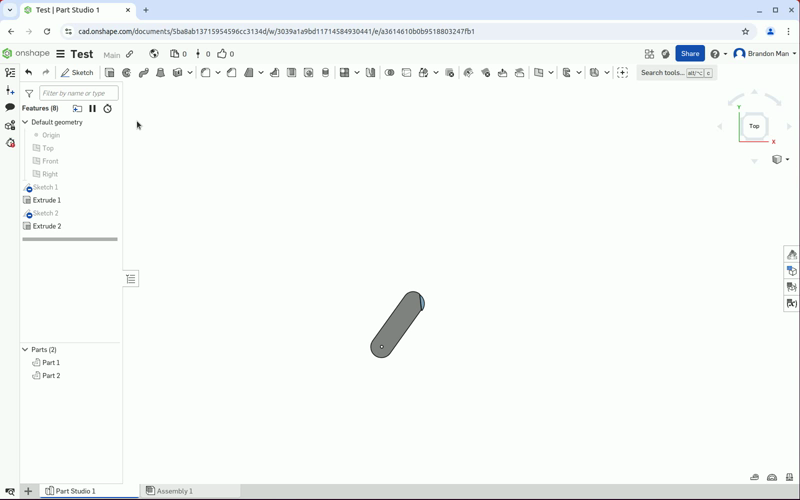
key(shift+7)
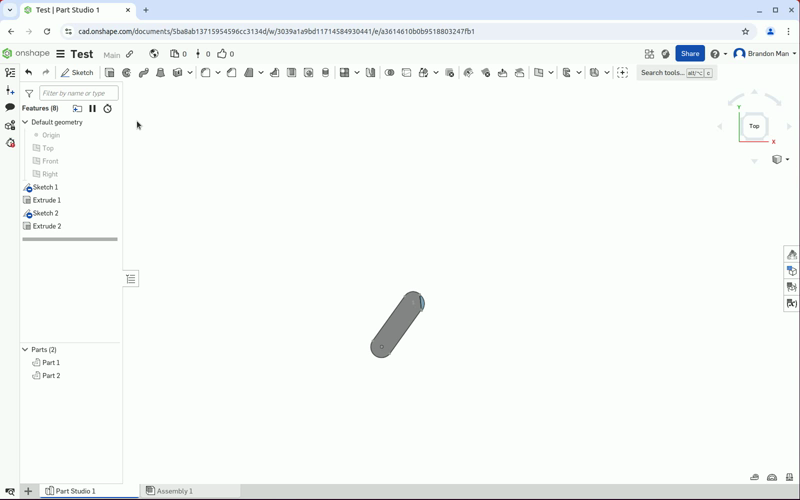
key(up, 3)
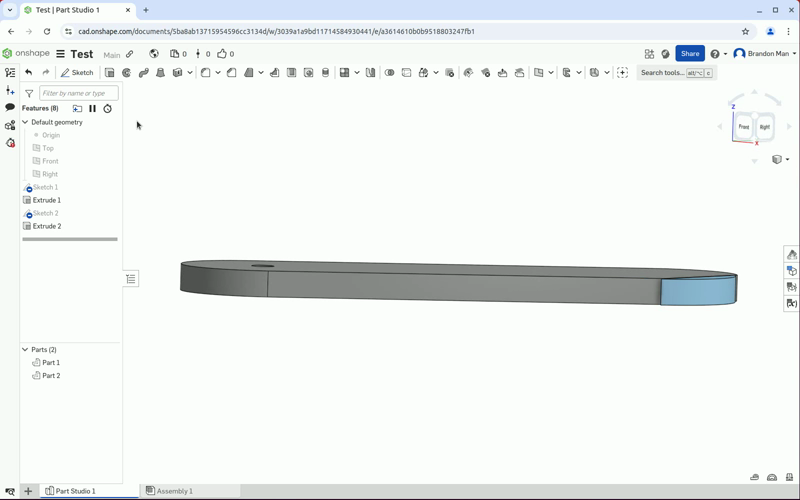
key(left, 3)
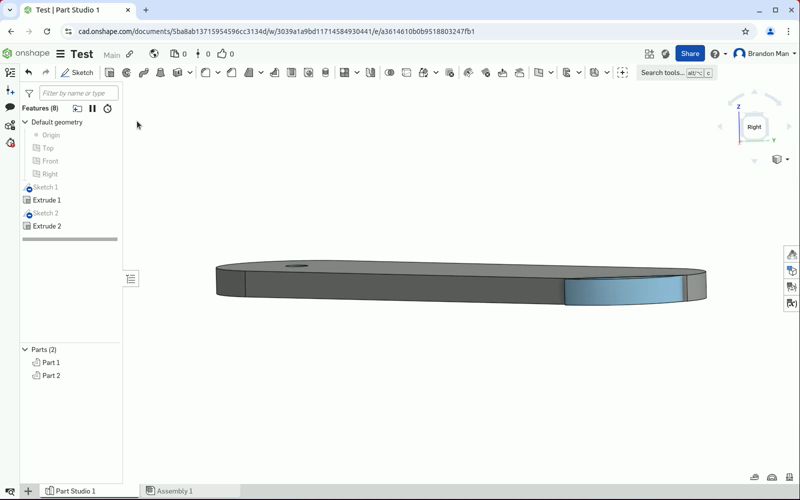
key(right, 3)
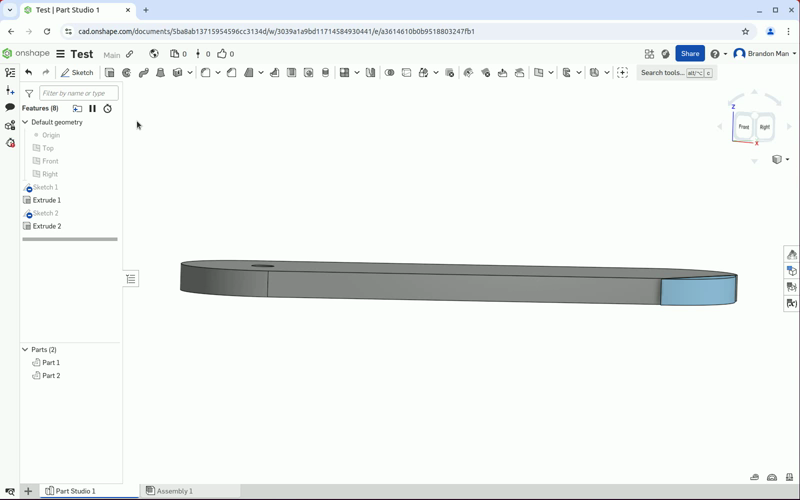
key(down, 3)
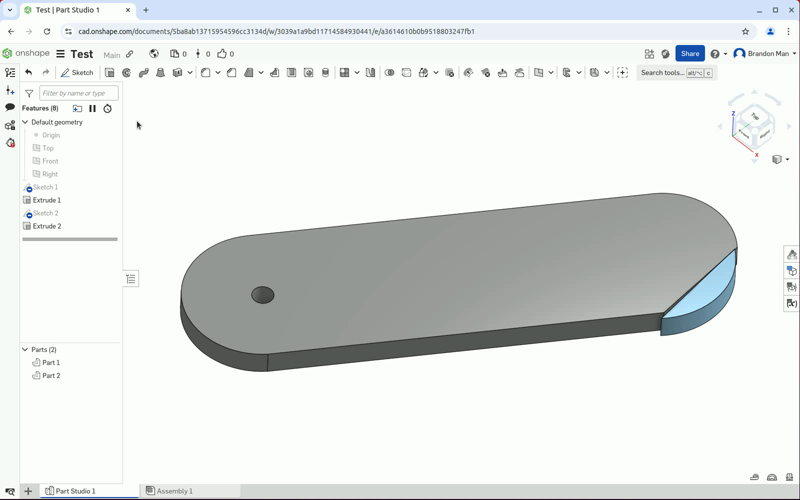
mouse_move(73, 189)
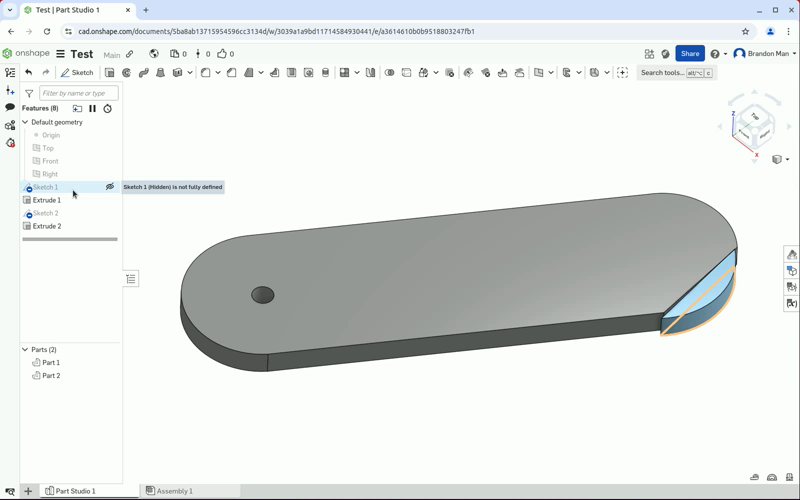
click(73, 189)